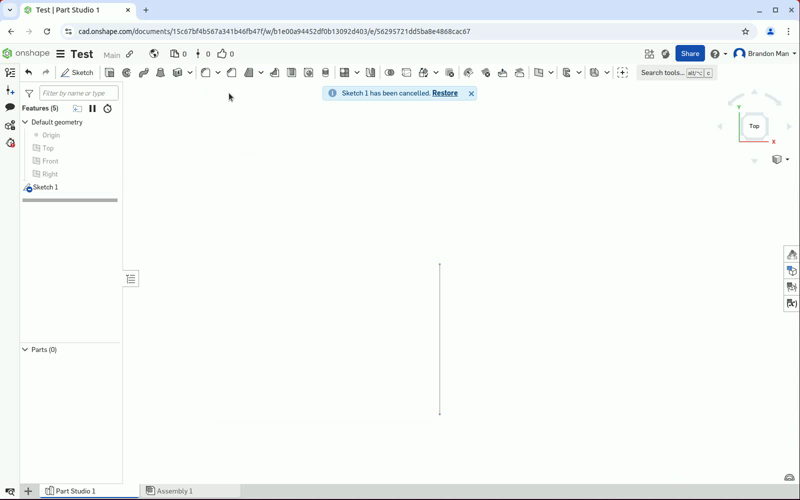
key(shift+h)
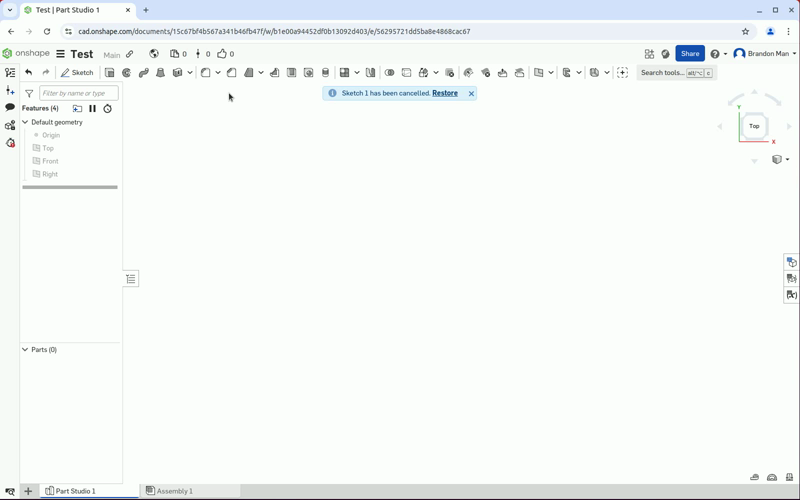
mouse_move(73, 352)
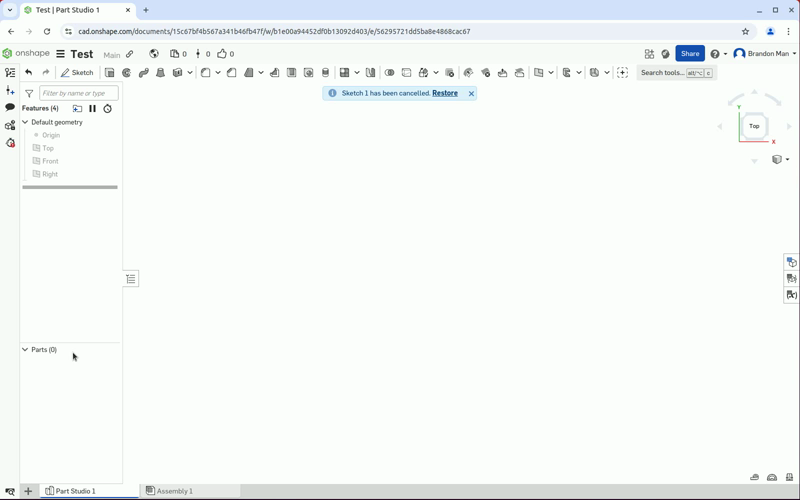
key(y)
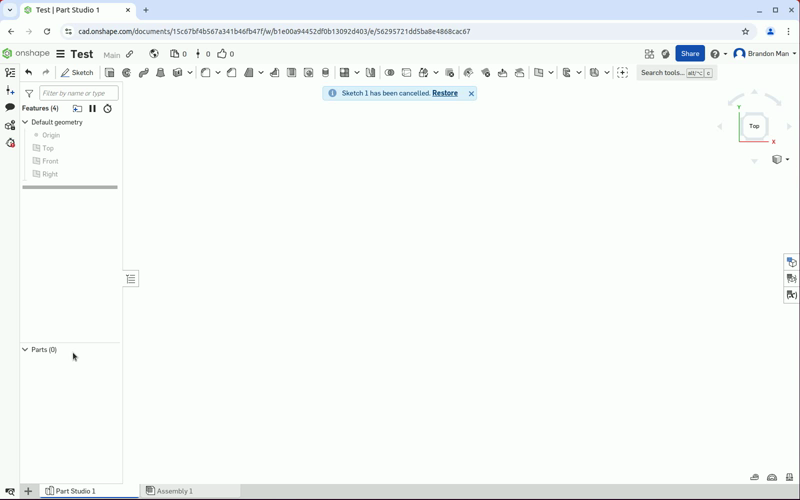
key(shift+p)
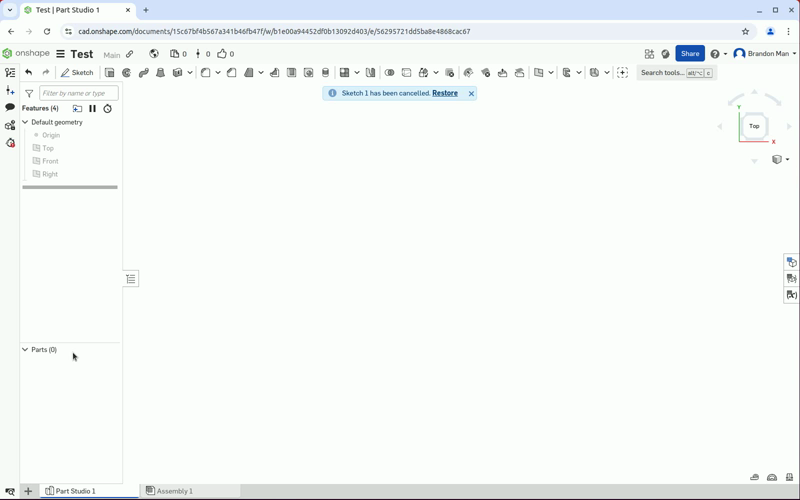
key(space)
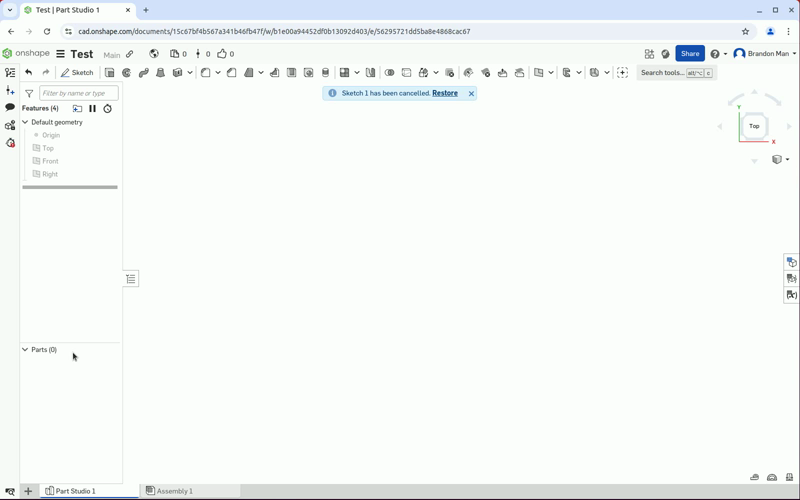
key_down(shift)
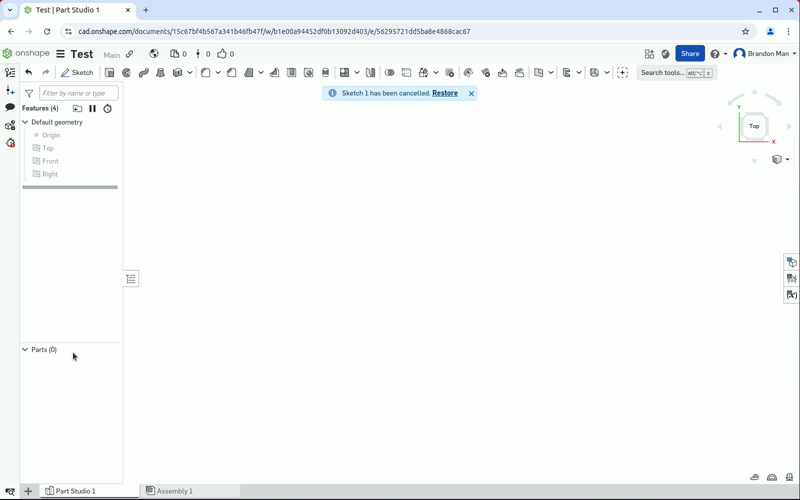
key(up)
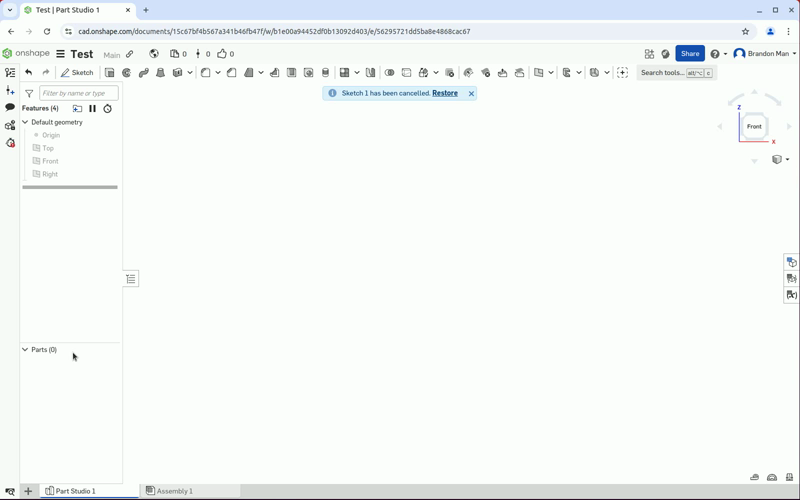
key_up(shift)
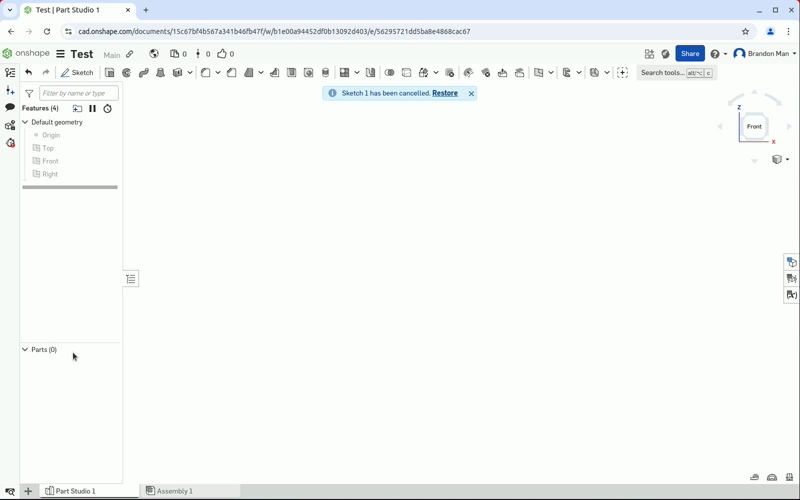
mouse_move(73, 352)
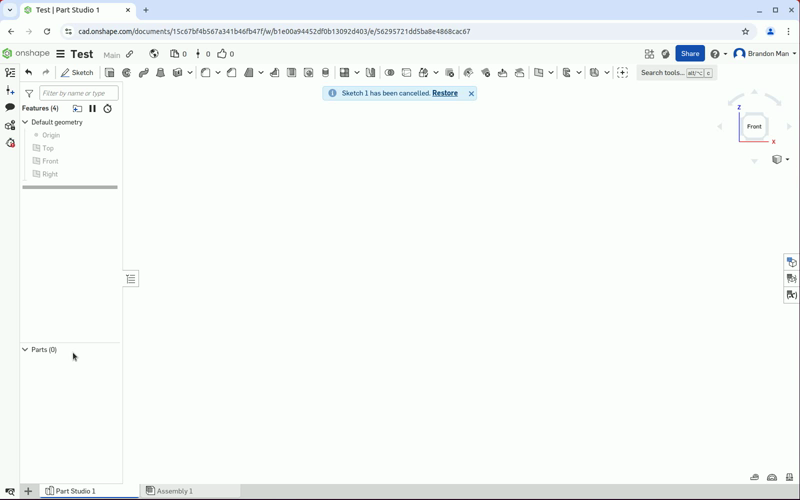
key(shift+y)
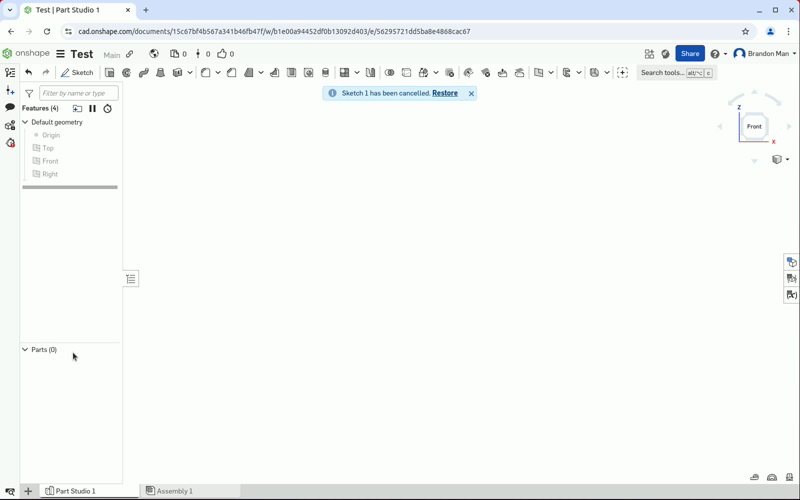
key(shift+s)
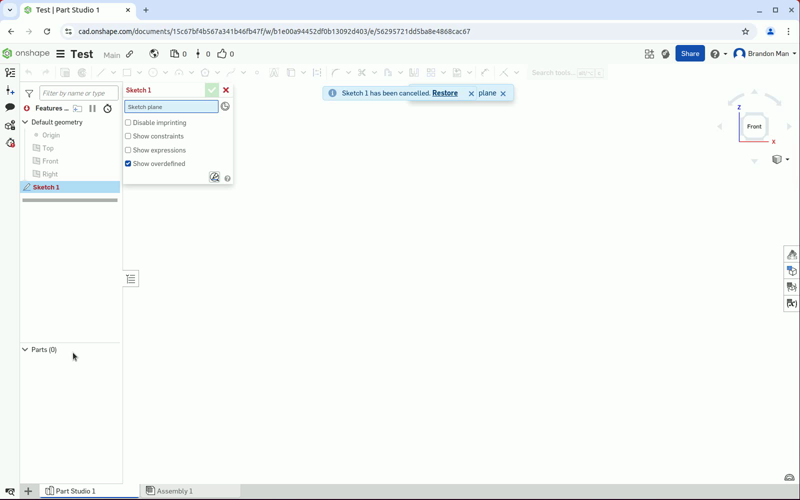
mouse_move(73, 163)
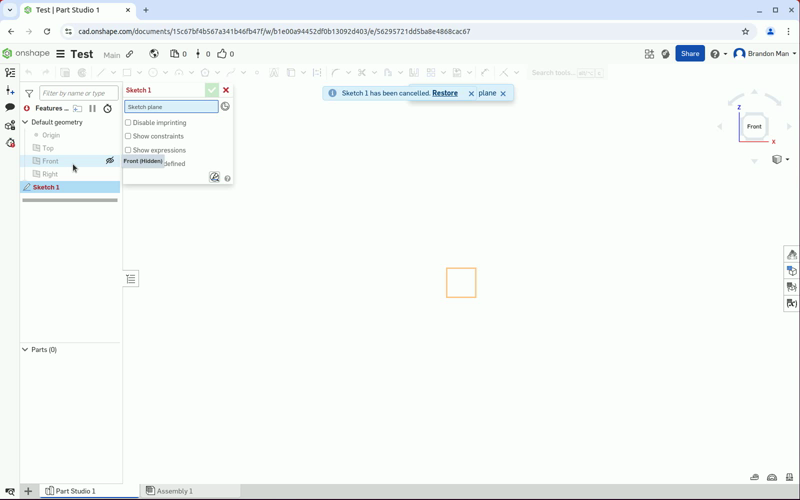
click(73, 163)
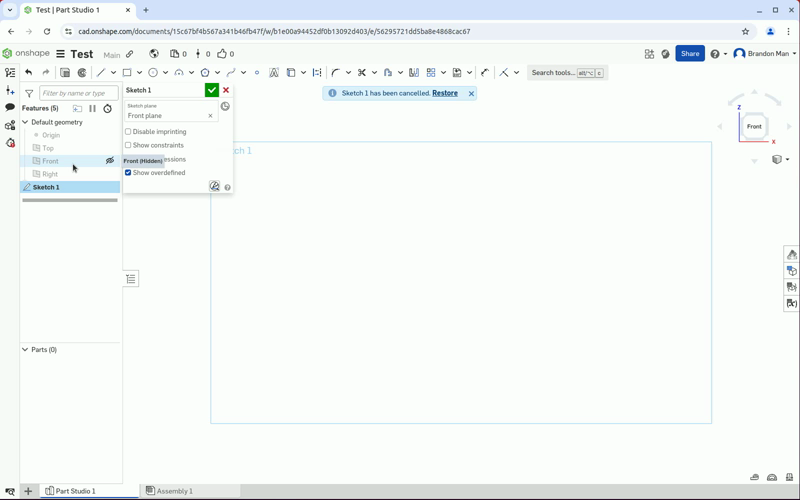
mouse_move(73, 352)
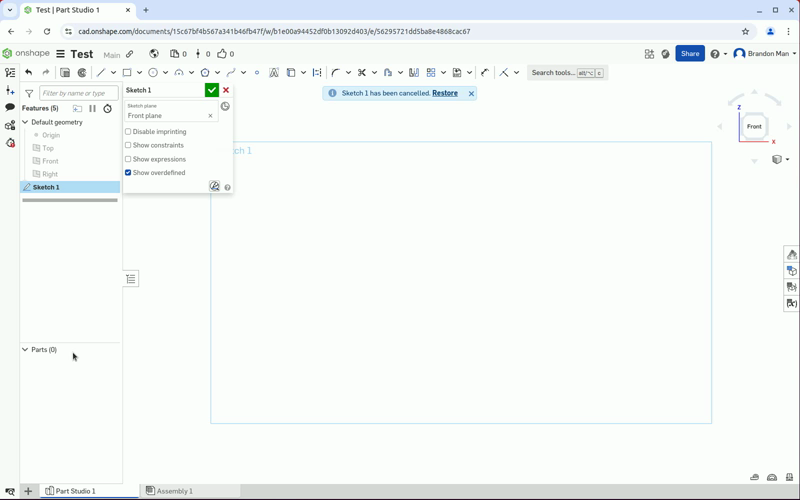
key(y)
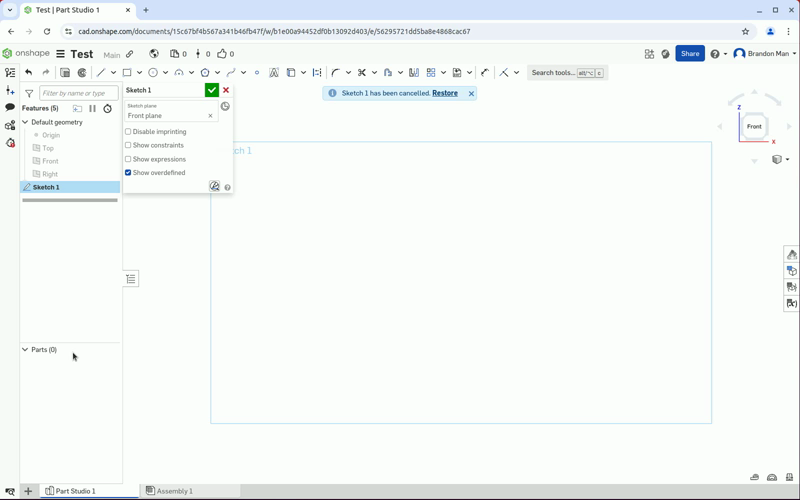
key(l)
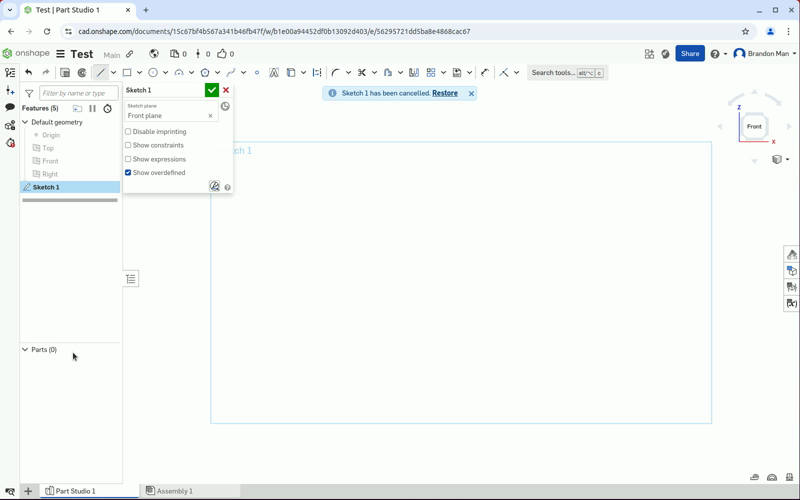
key_down(shift)
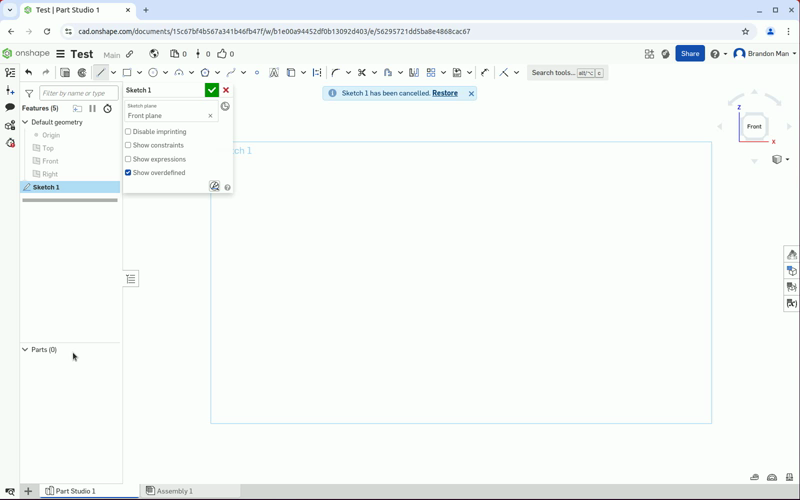
mouse_move(460, 282)
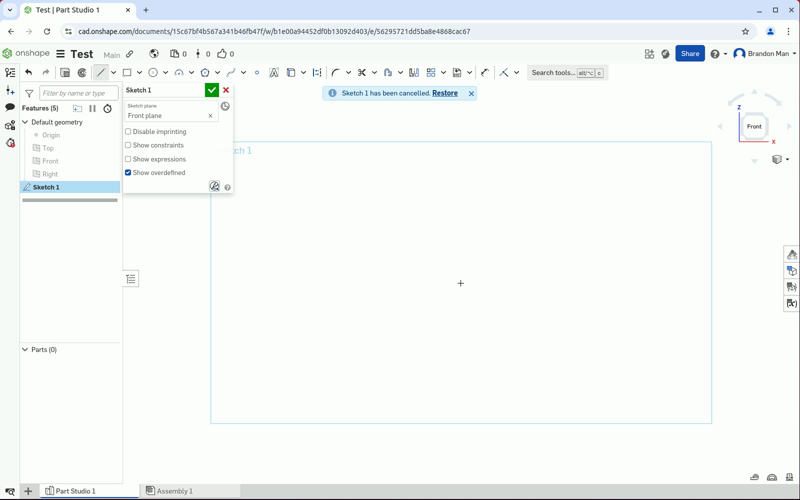
click(460, 282)
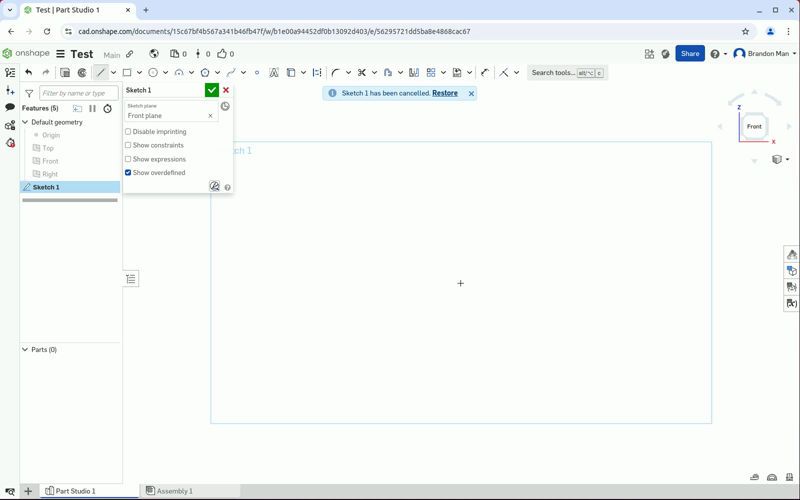
key_up(shift)
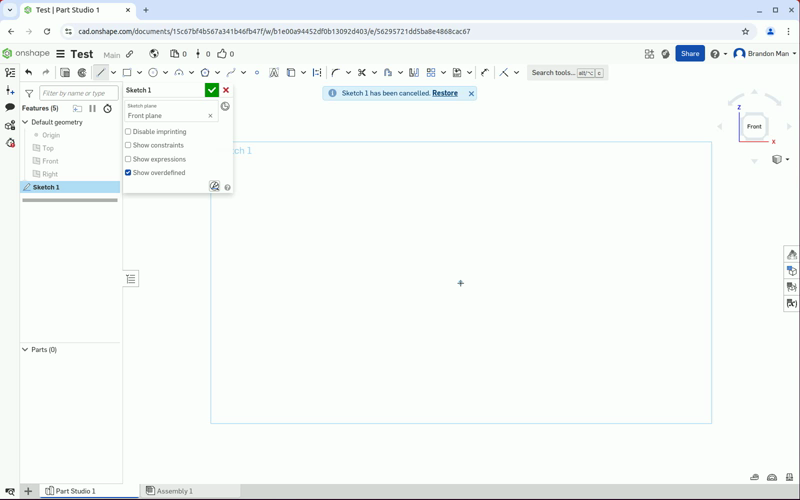
key_down(shift)
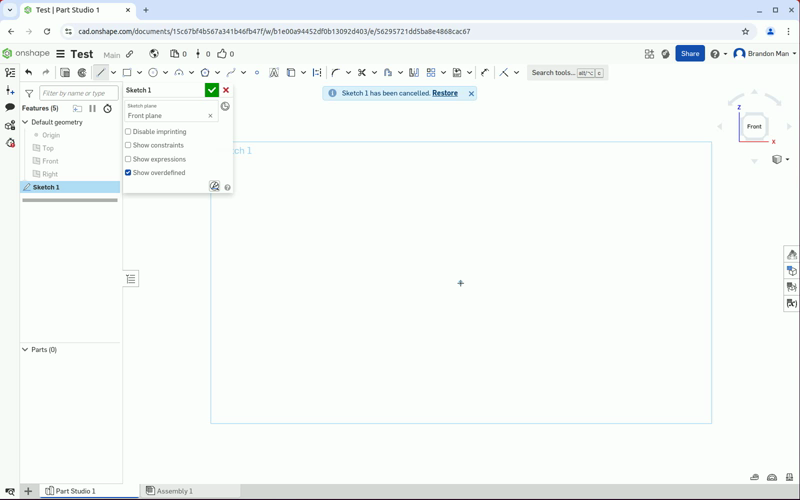
mouse_move(576, 282)
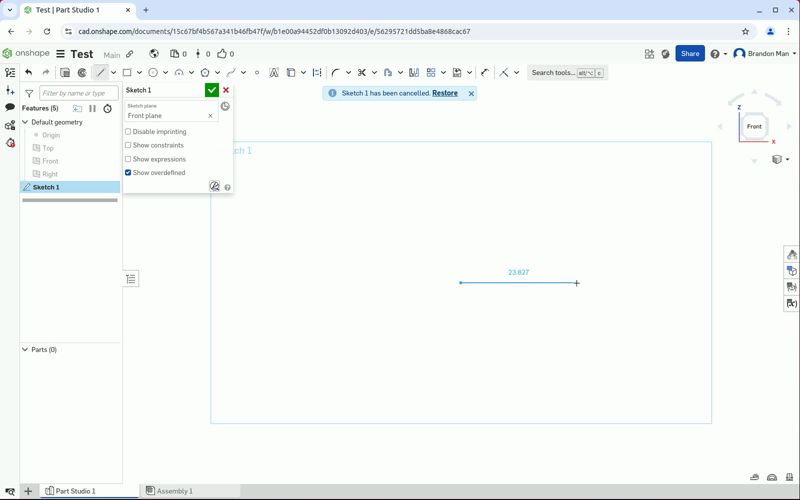
click(576, 282)
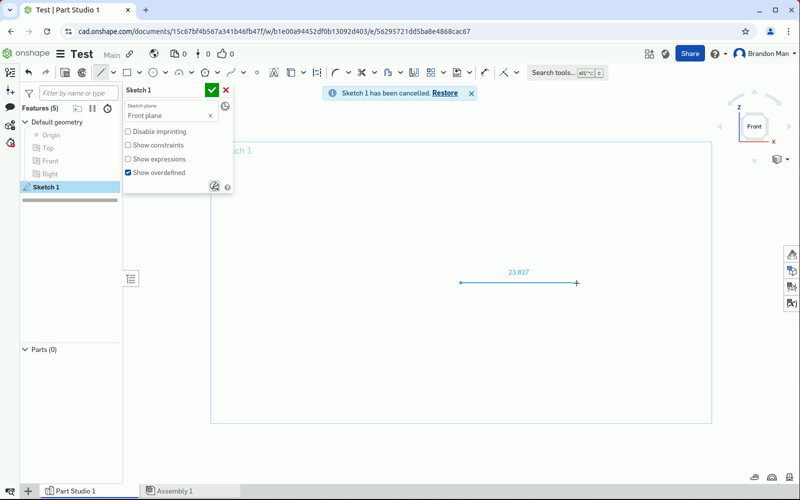
key_up(shift)
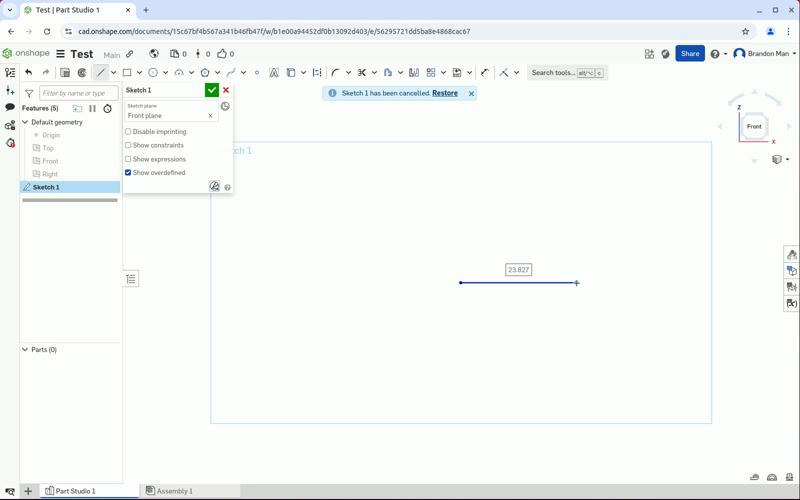
key_down(shift)
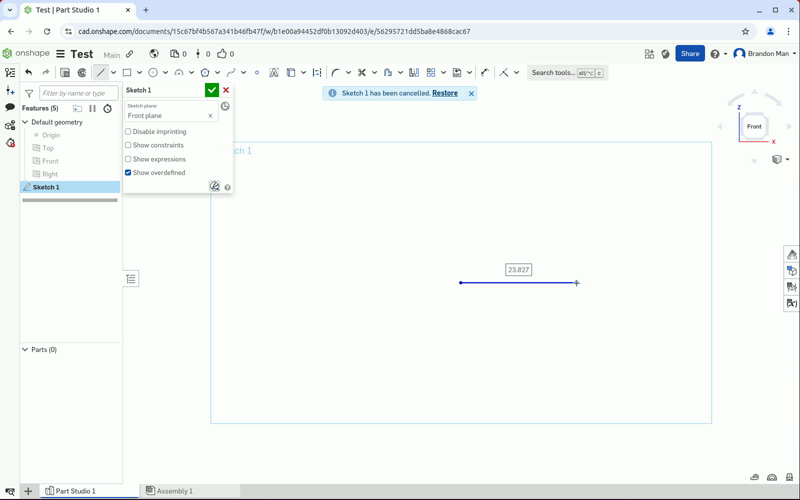
mouse_move(589, 282)
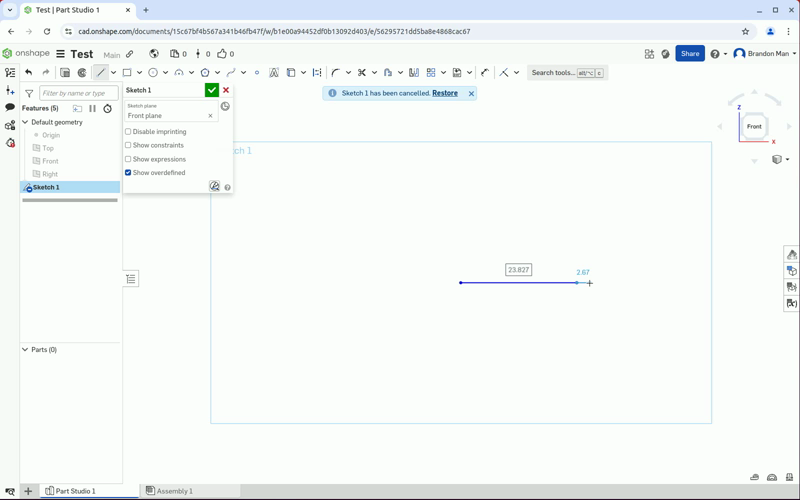
mouse_move(576, 262)
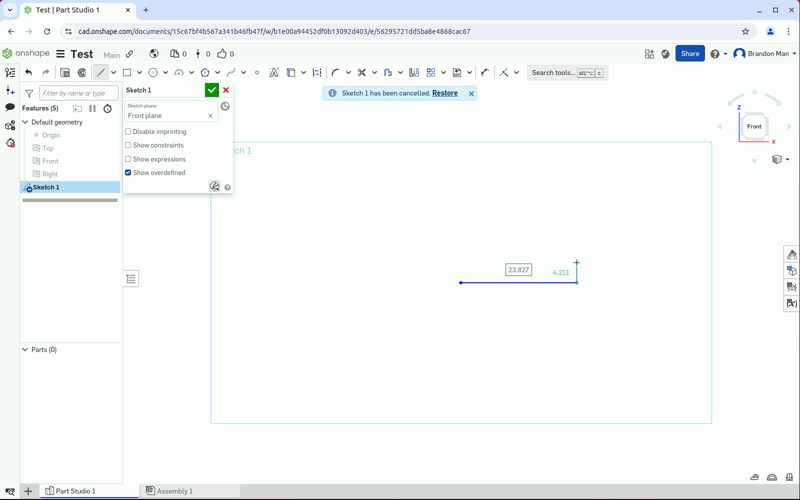
click(576, 262)
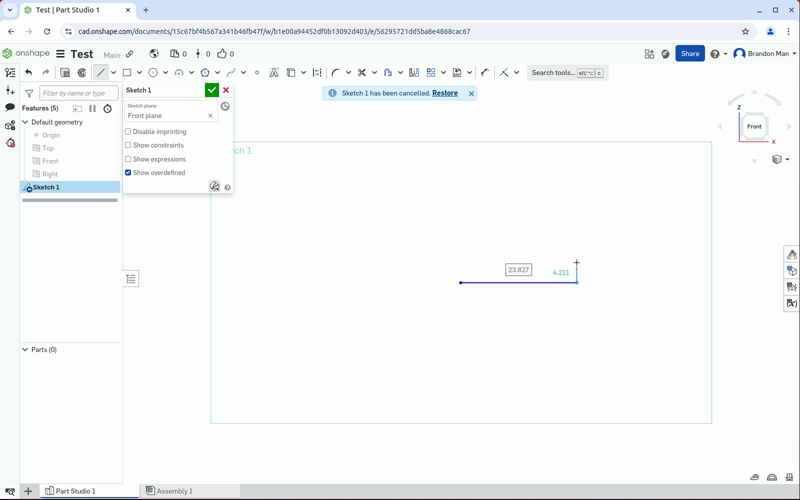
key_up(shift)
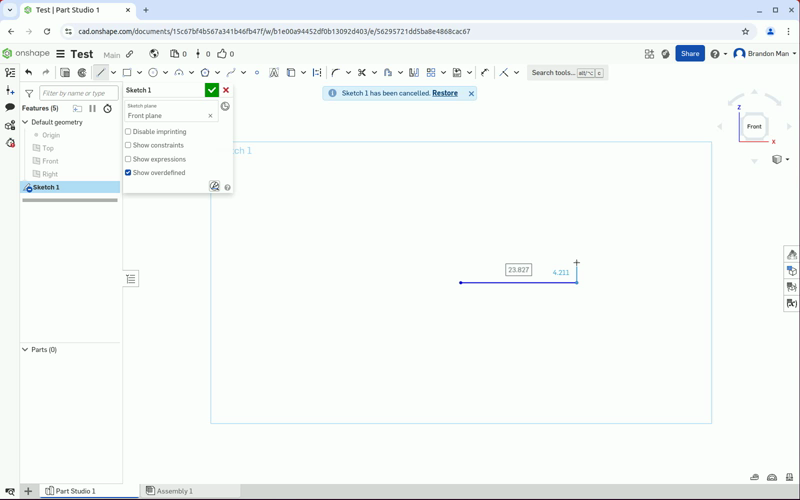
key_down(shift)
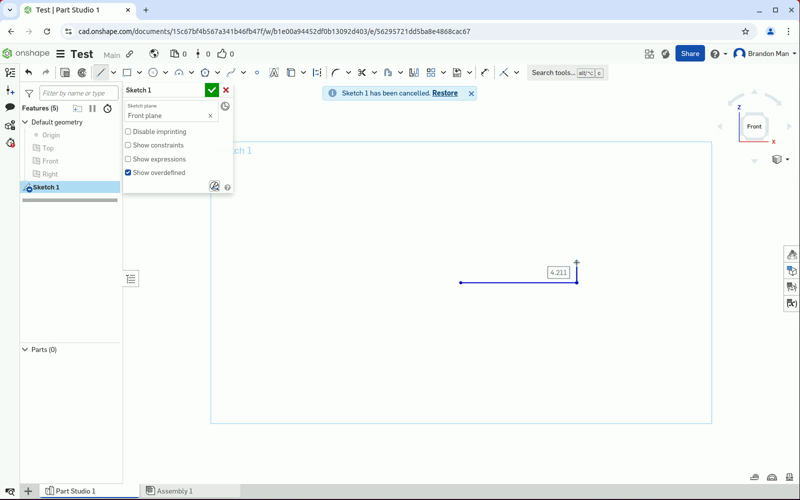
mouse_move(503, 262)
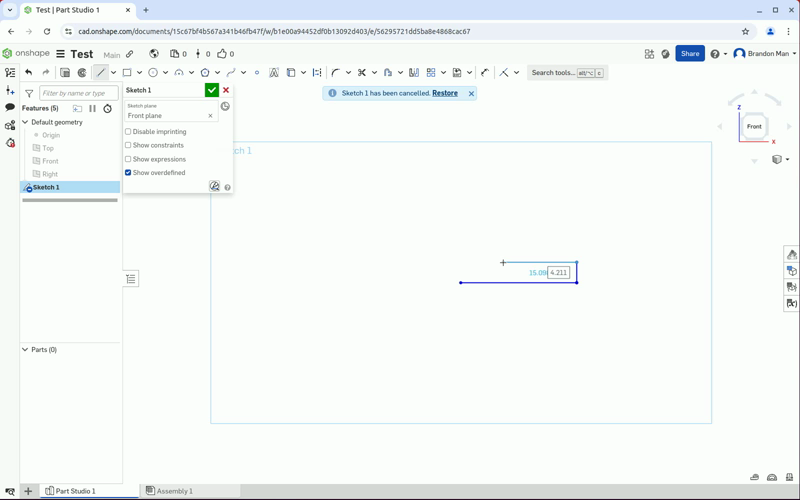
click(503, 262)
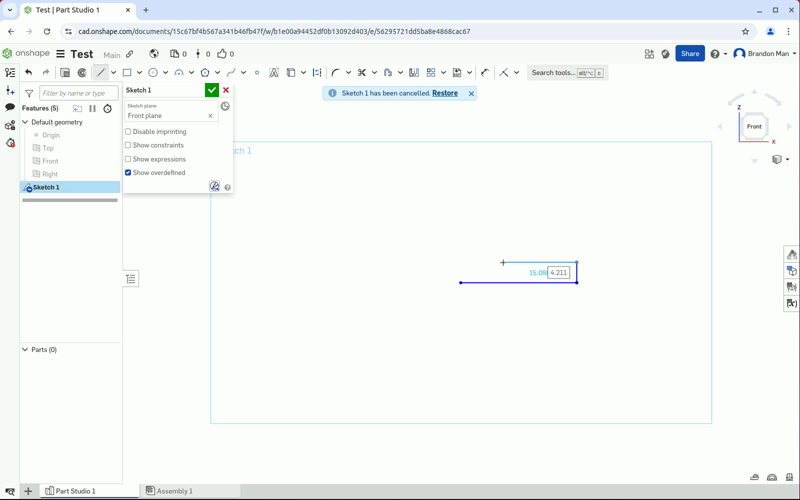
key_up(shift)
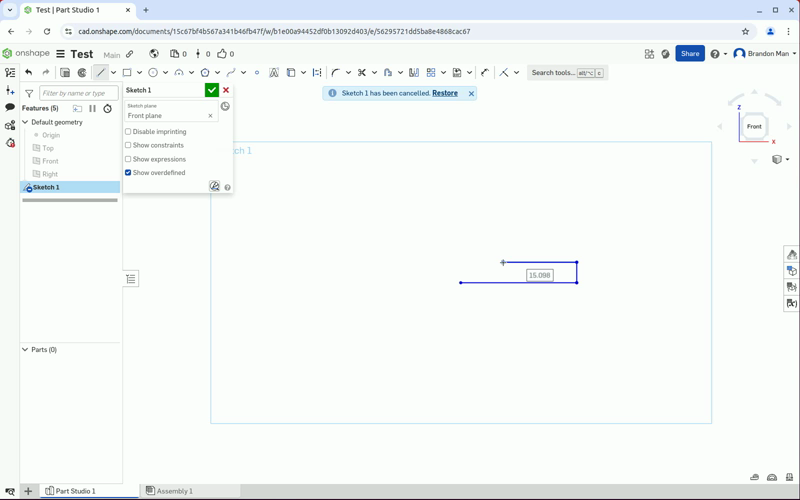
key_down(shift)
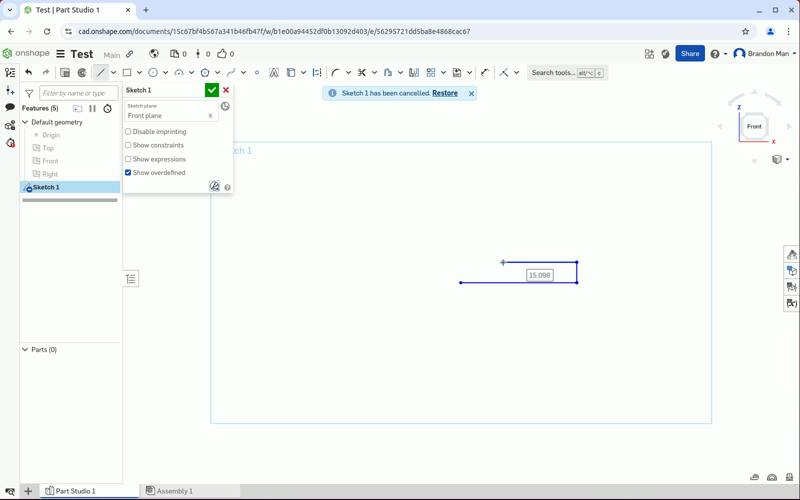
mouse_move(533, 262)
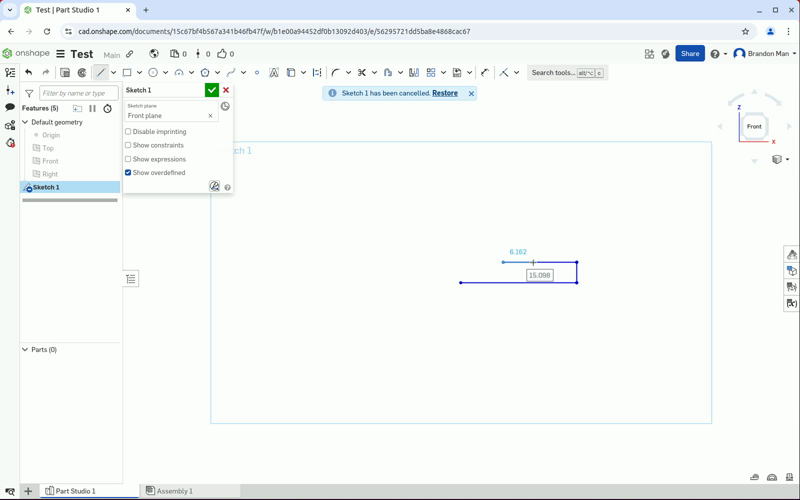
mouse_move(503, 219)
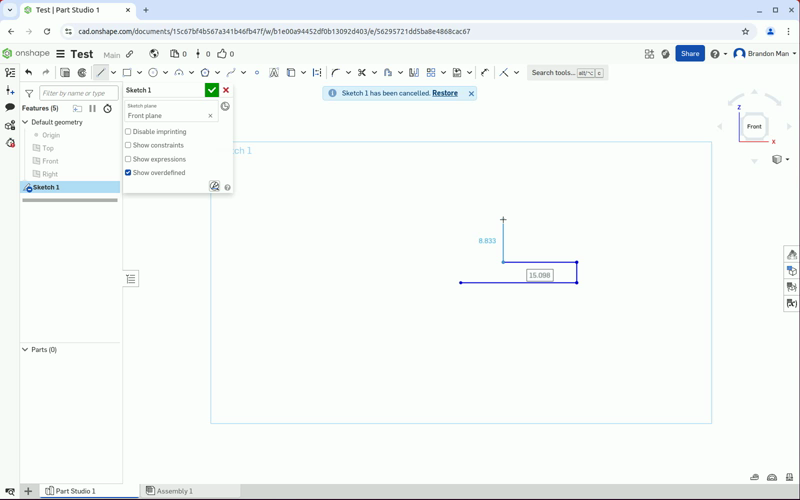
click(503, 219)
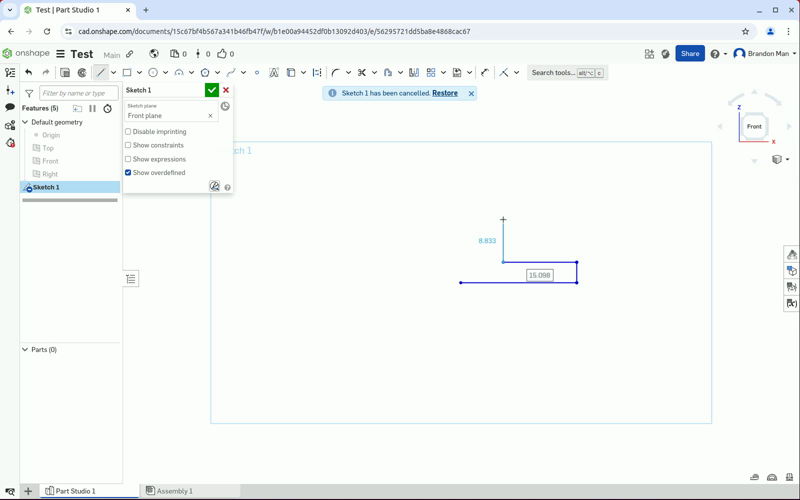
key_up(shift)
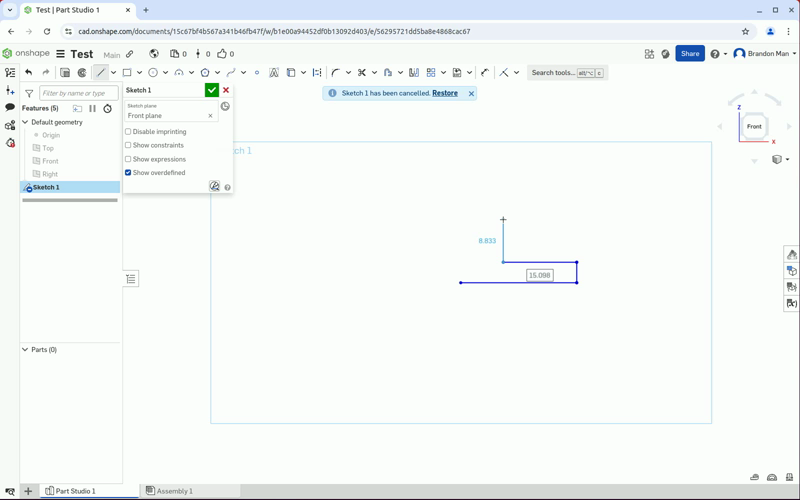
key_down(shift)
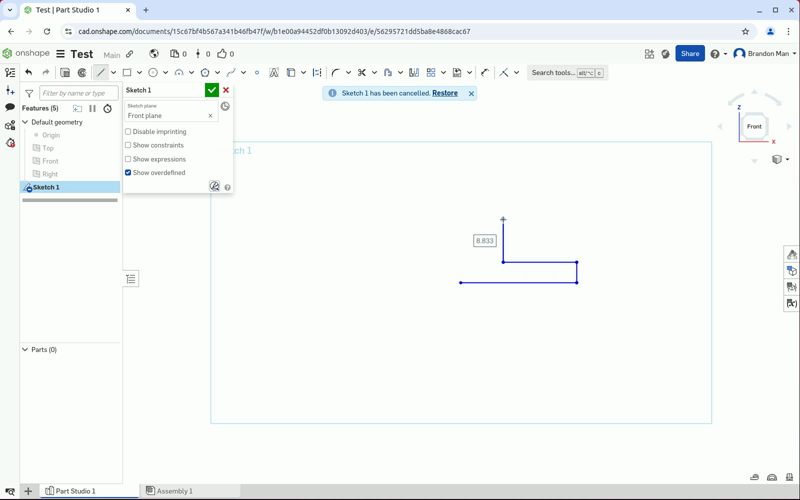
mouse_move(533, 219)
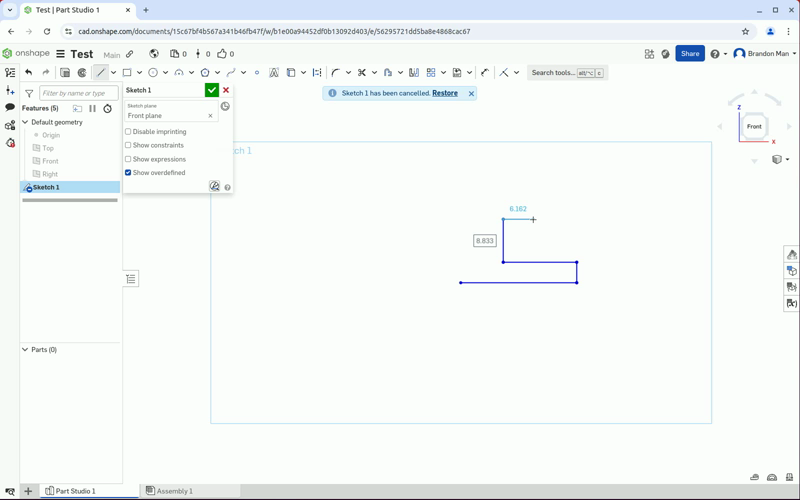
mouse_move(460, 219)
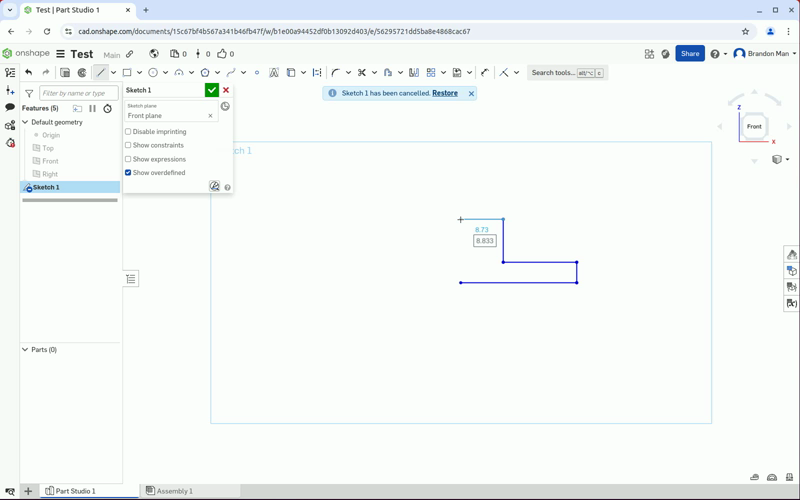
click(460, 219)
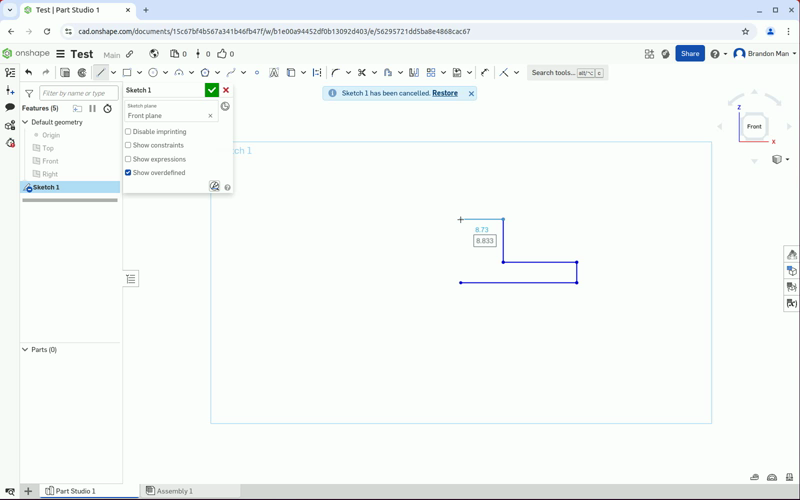
key_up(shift)
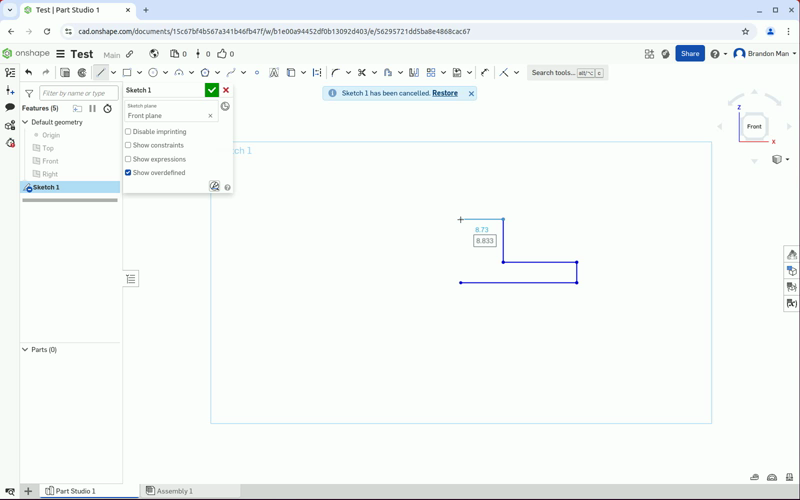
key_down(shift)
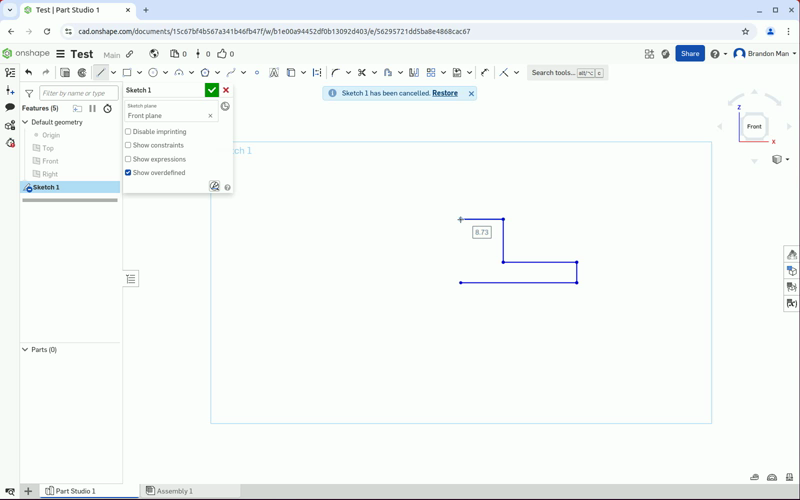
mouse_move(460, 282)
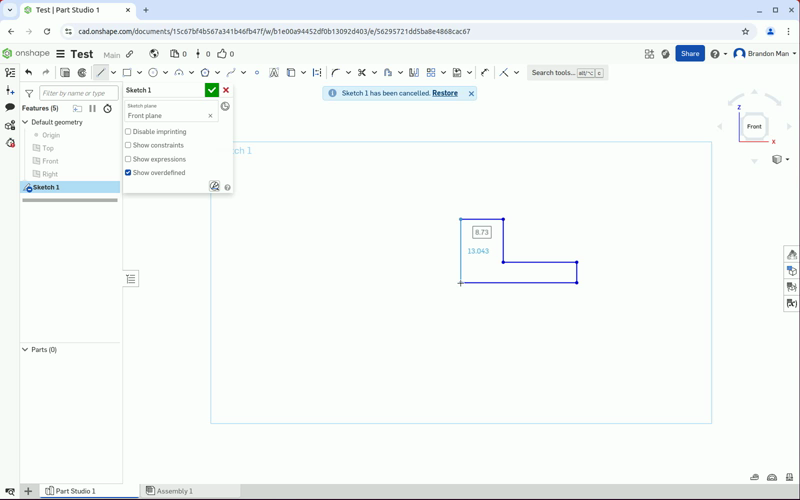
key_up(shift)
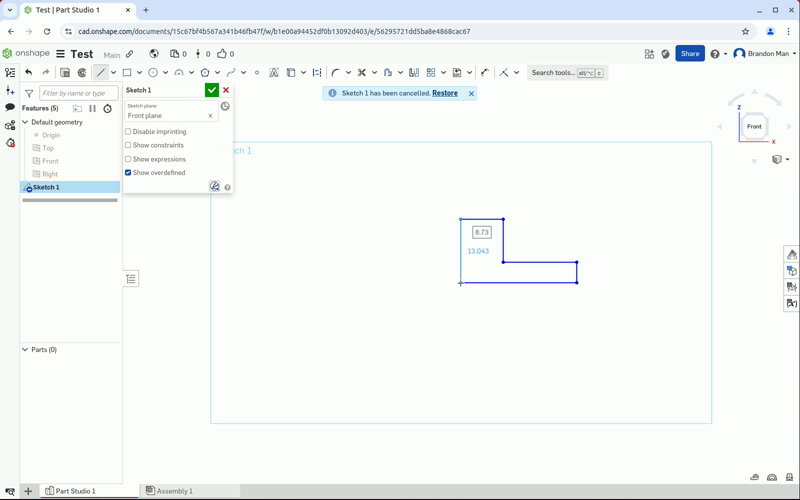
click(460, 282)
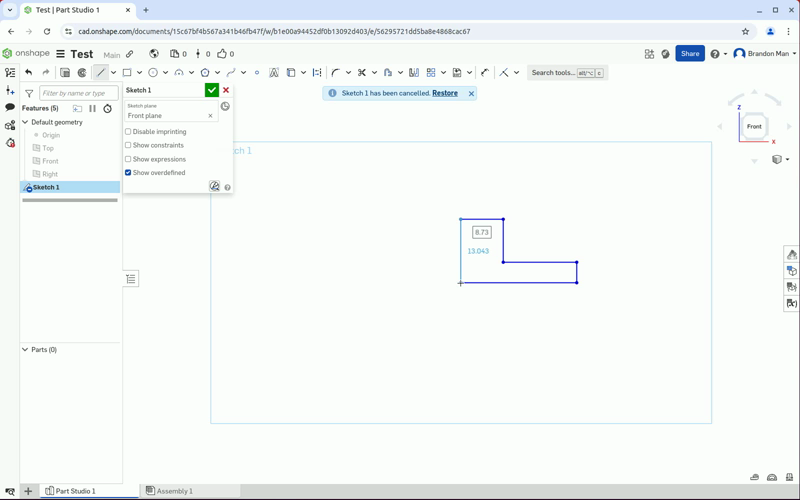
key(esc)
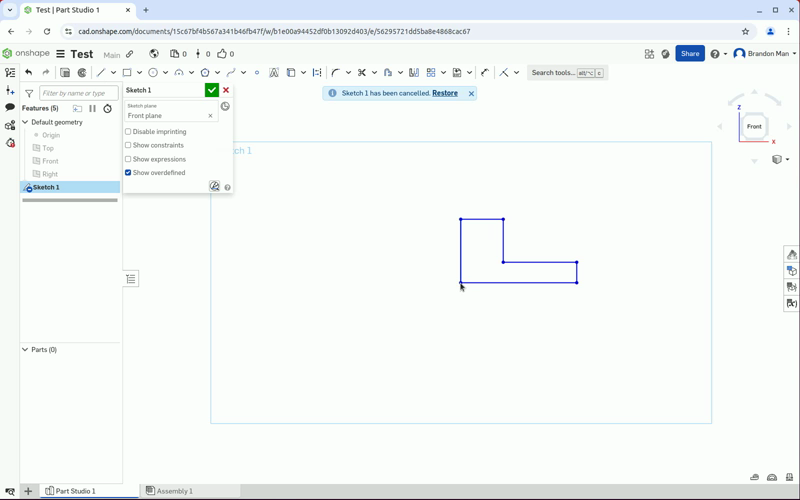
mouse_move(465, 266)
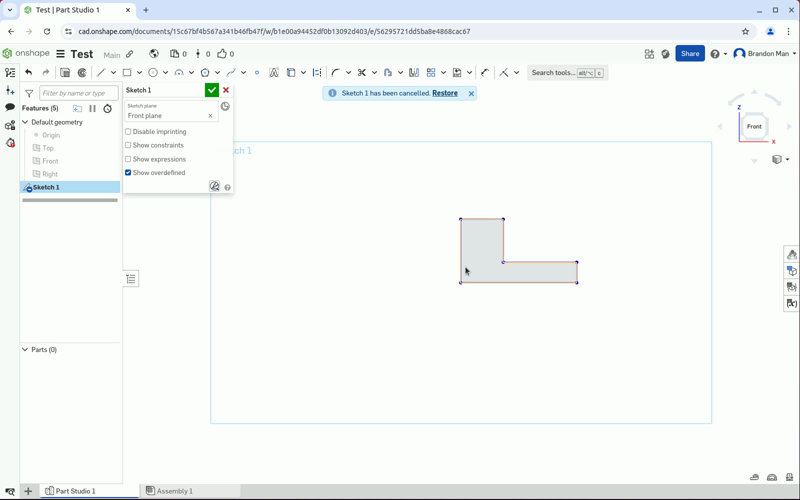
click(465, 266)
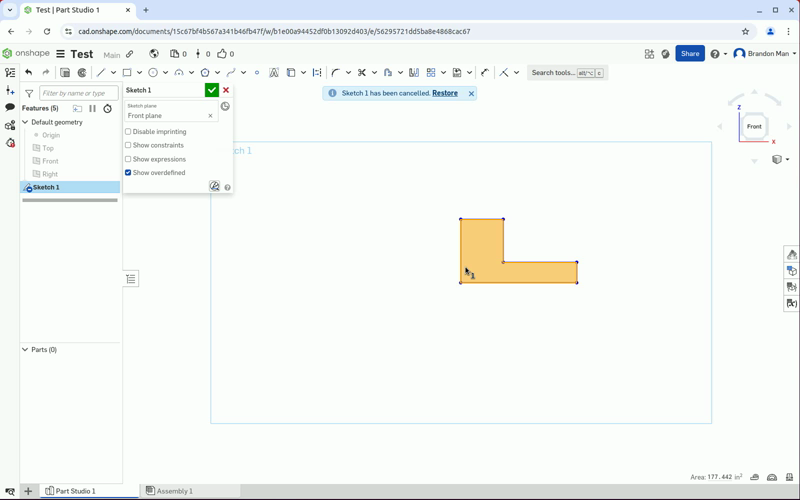
mouse_move(73, 352)
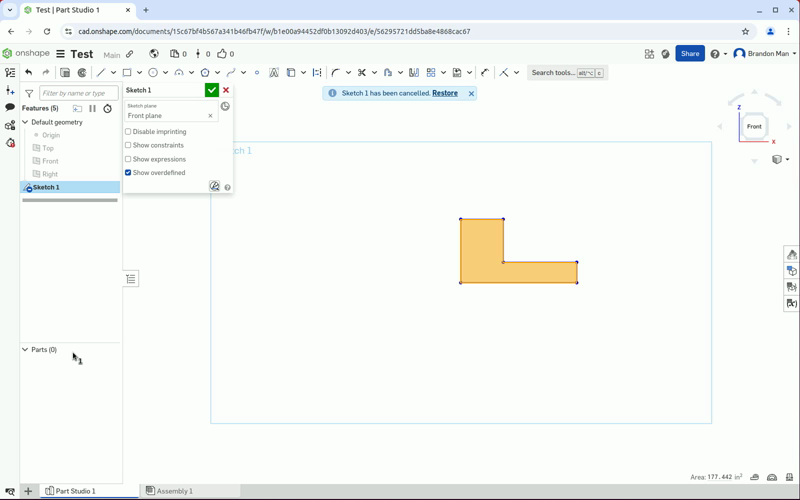
key(shift+y)
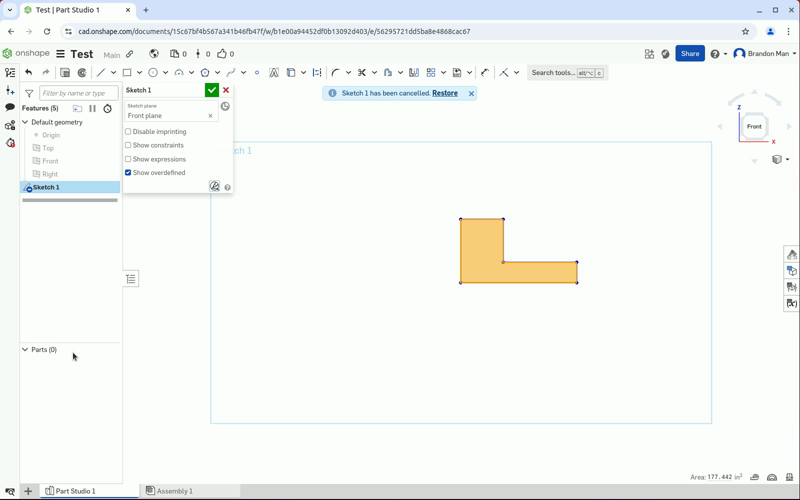
key(shift+e)
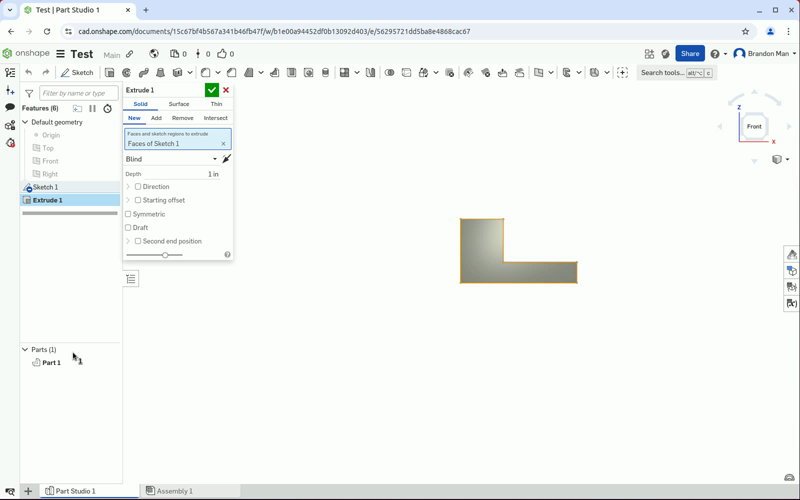
mouse_move(143, 106)
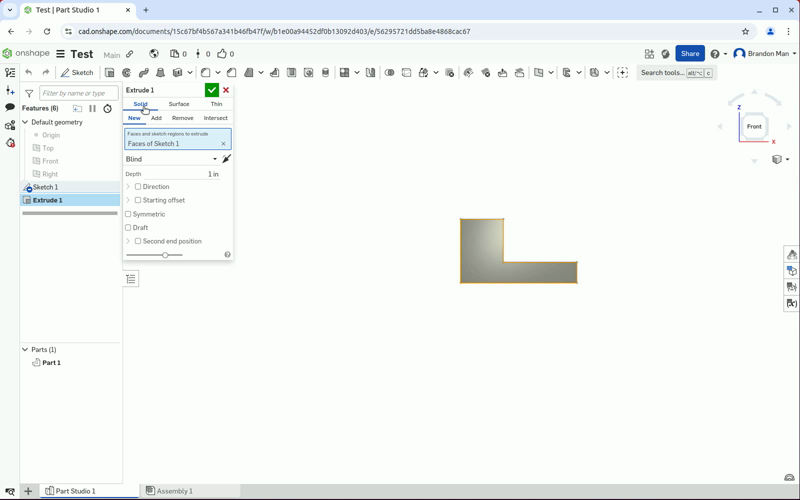
click(143, 106)
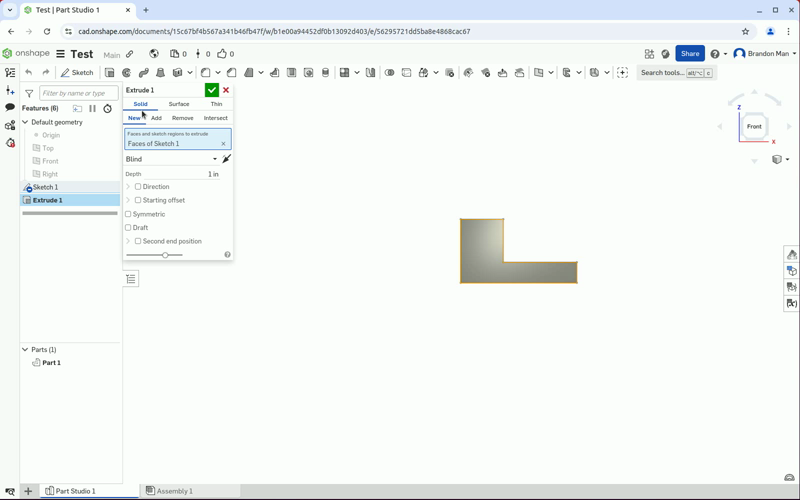
mouse_move(137, 120)
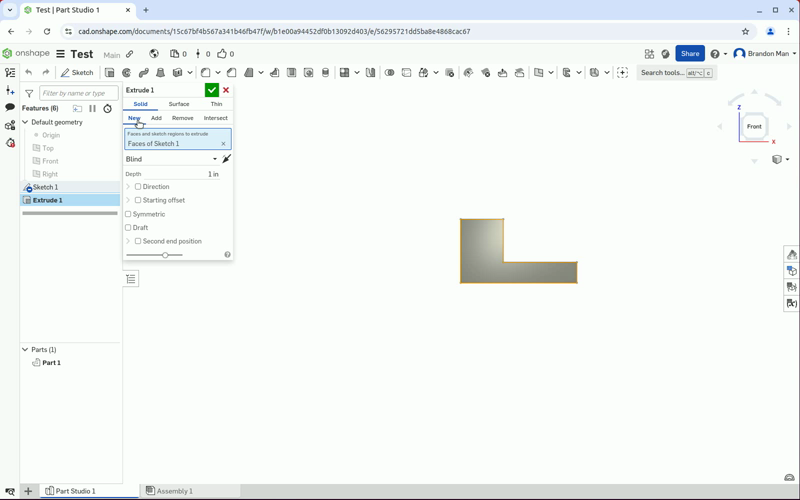
click(137, 120)
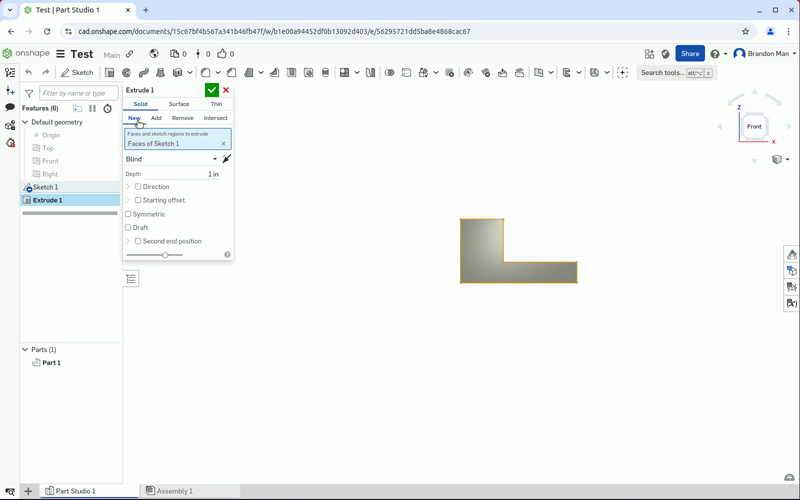
key(tab, 4)
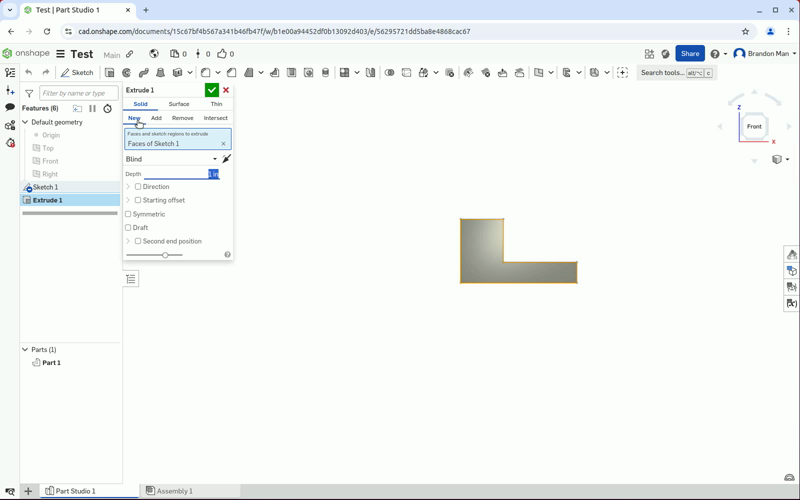
text(8.666)
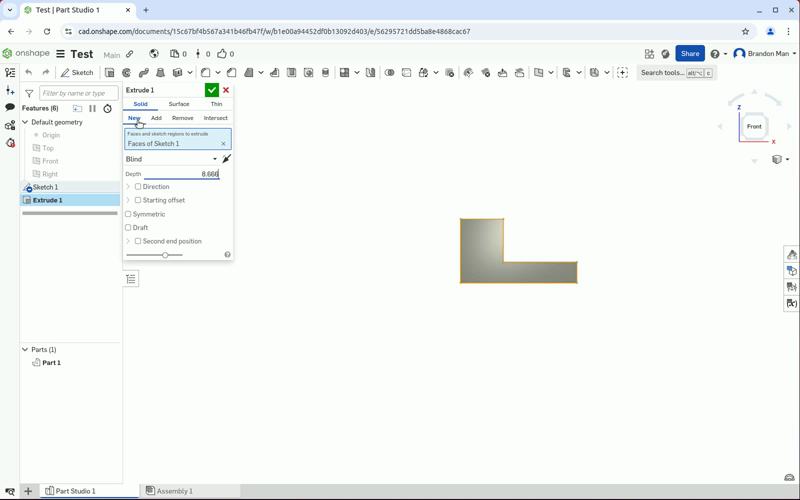
key(enter)
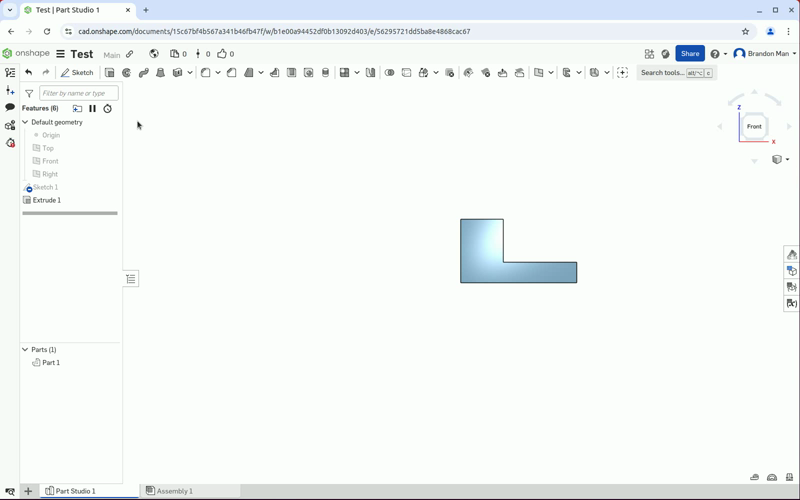
key(shift+h)
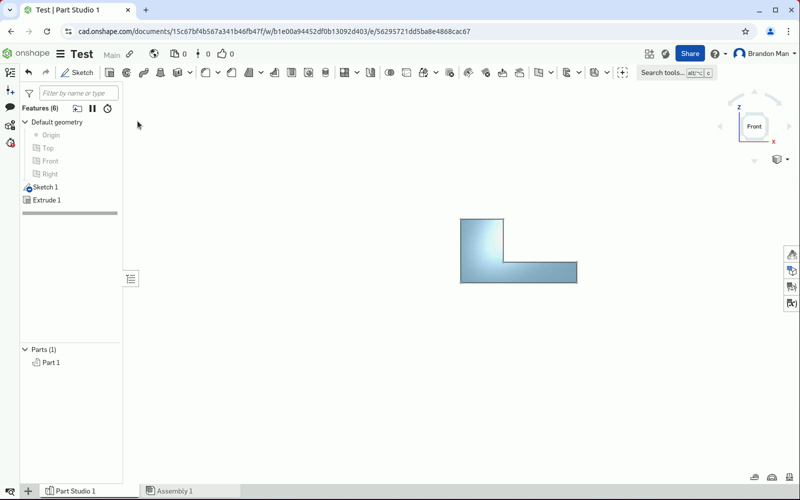
key(shift+h)
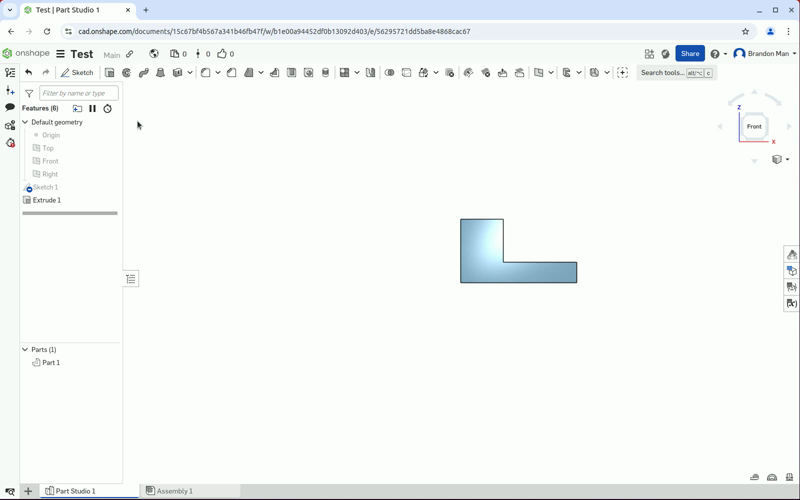
mouse_move(73, 189)
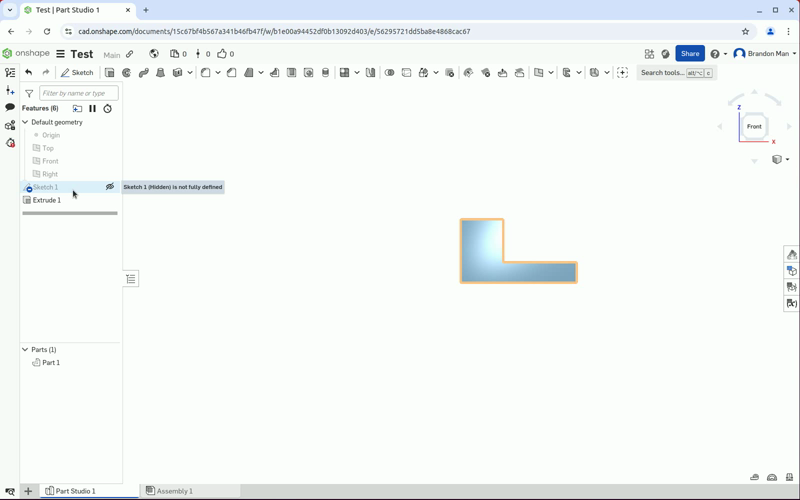
click(73, 189)
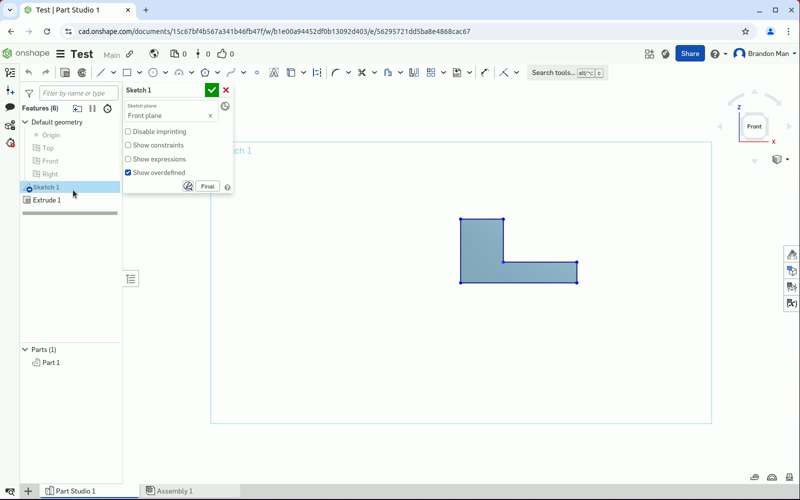
mouse_move(229, 92)
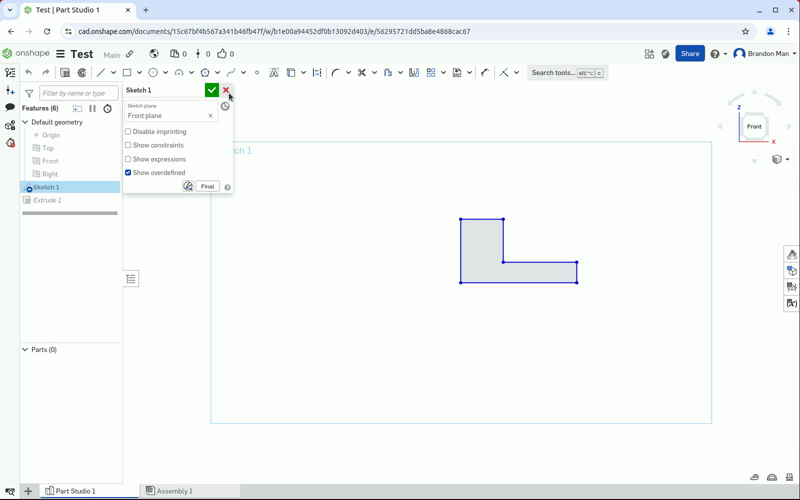
click(229, 92)
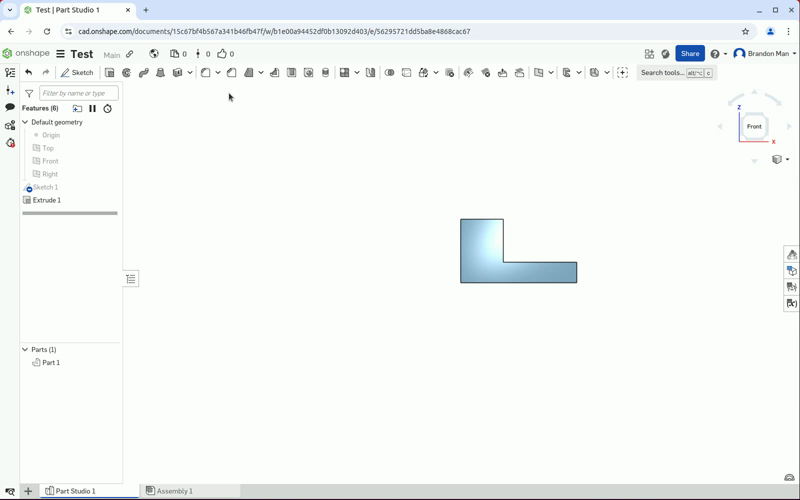
mouse_move(541, 75)
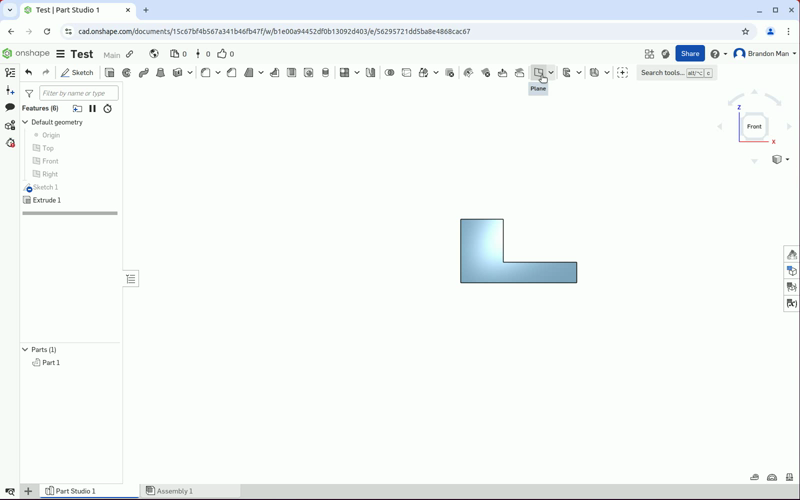
click(541, 75)
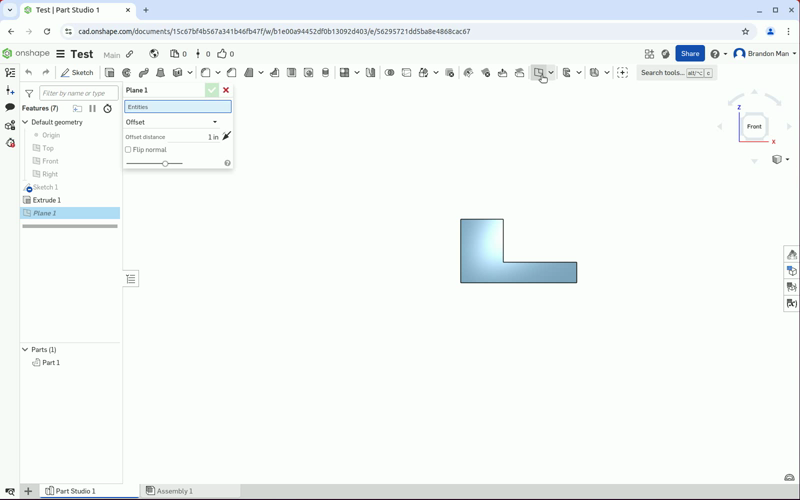
mouse_move(73, 163)
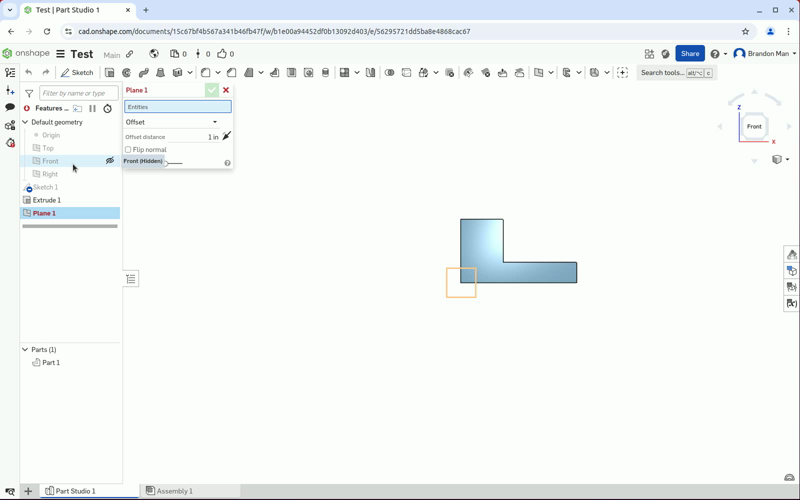
click(73, 163)
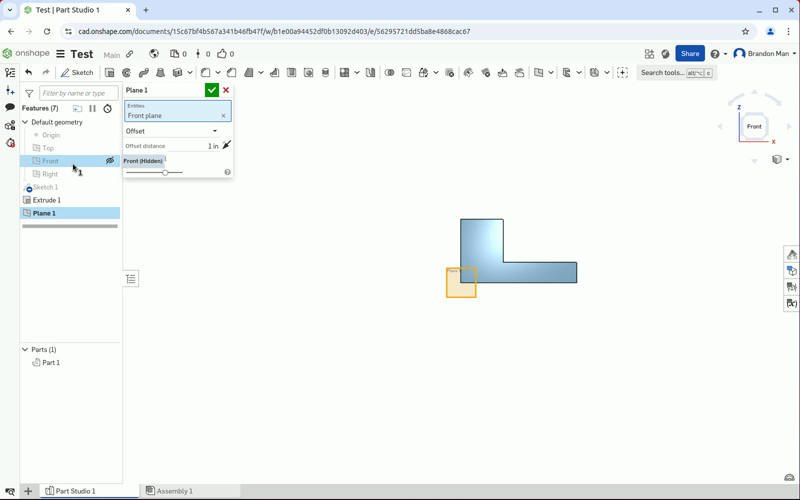
key(tab, 2)
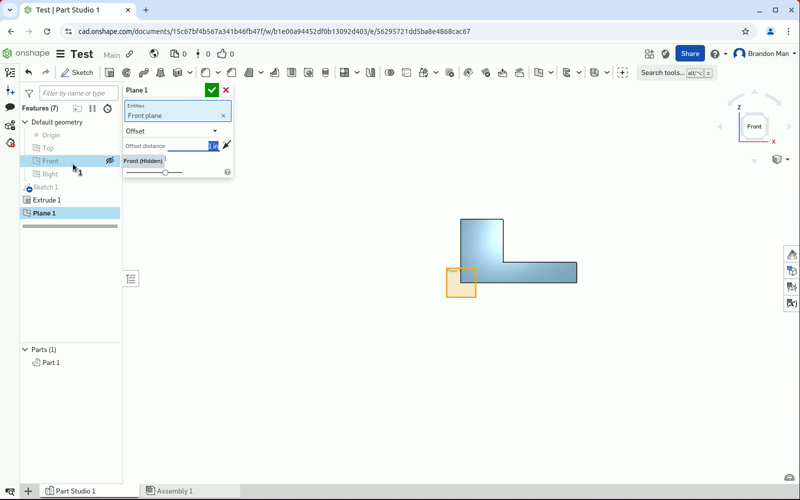
text(8.658)
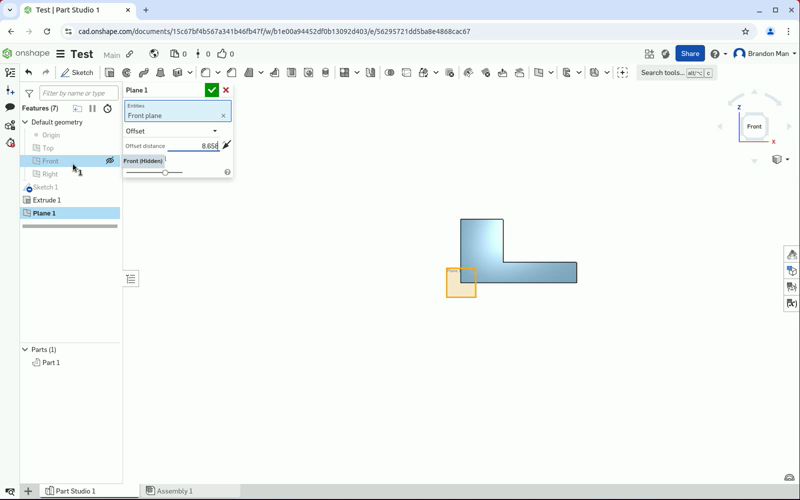
key(enter, 2)
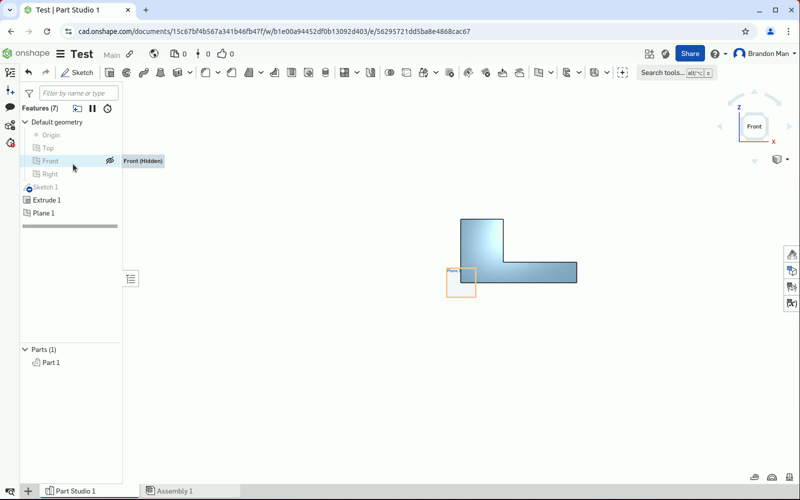
key(shift+s)
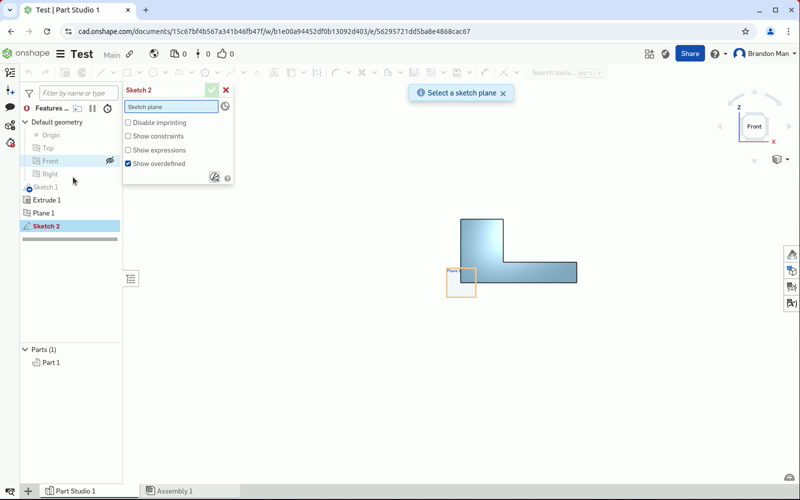
mouse_move(73, 215)
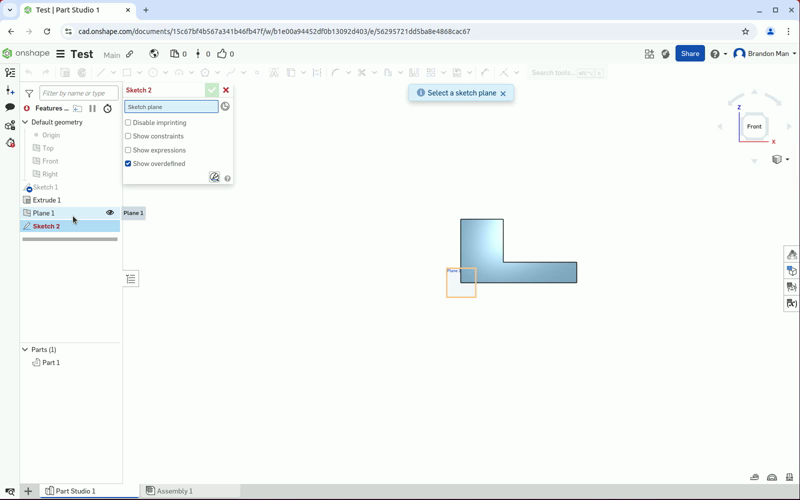
click(73, 215)
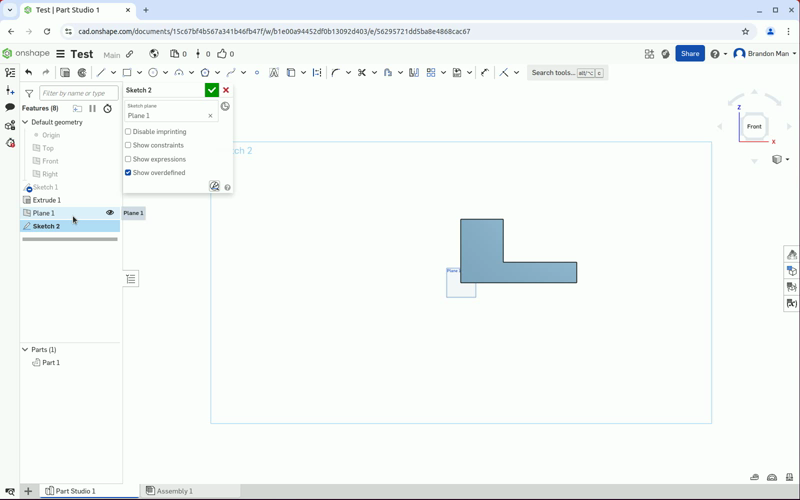
mouse_move(73, 352)
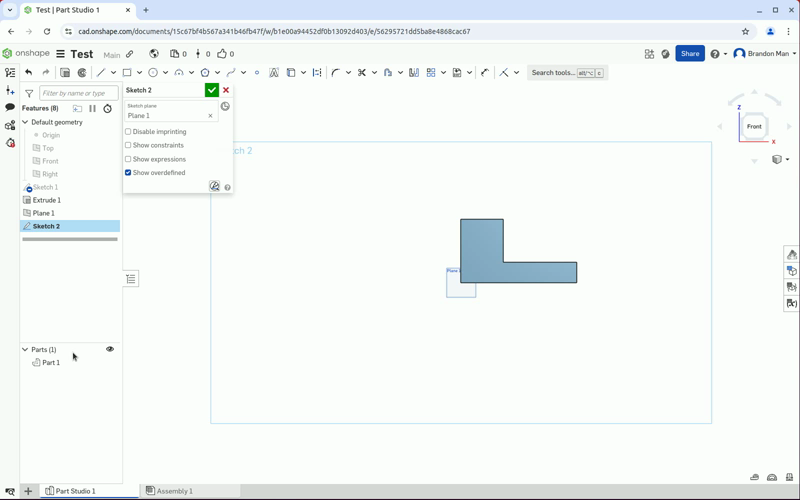
key(y)
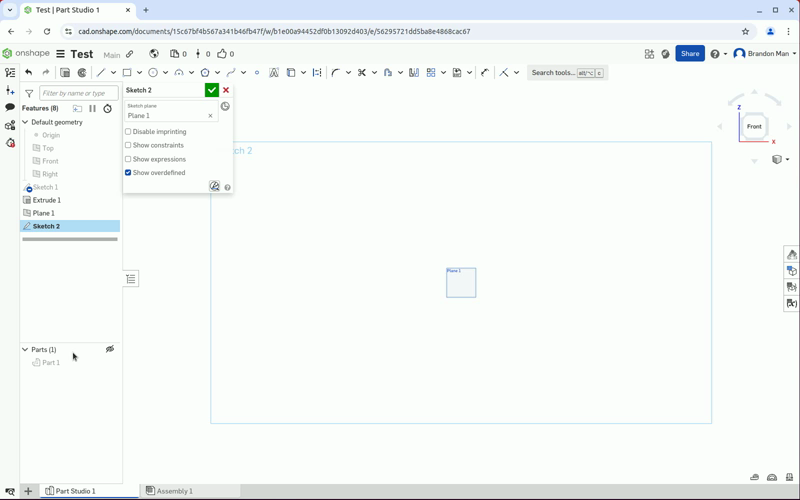
key(c)
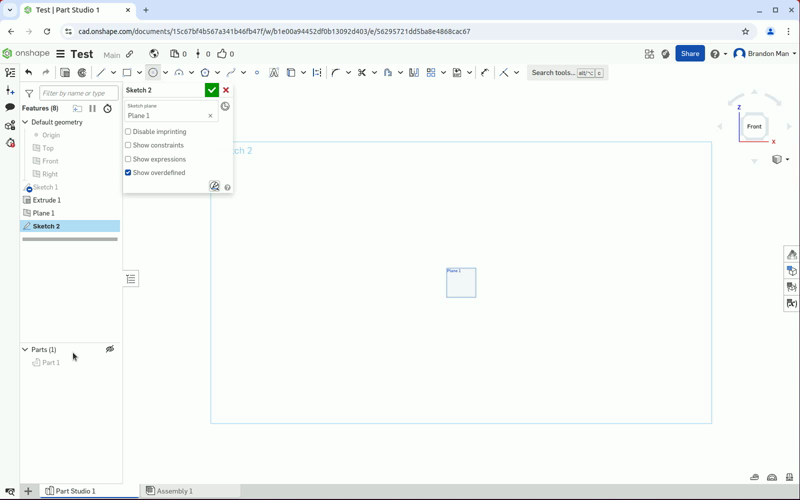
key_down(shift)
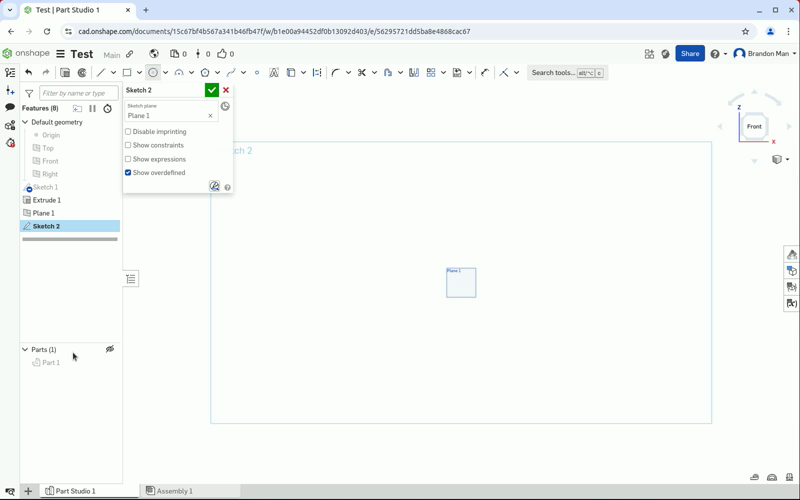
mouse_move(482, 240)
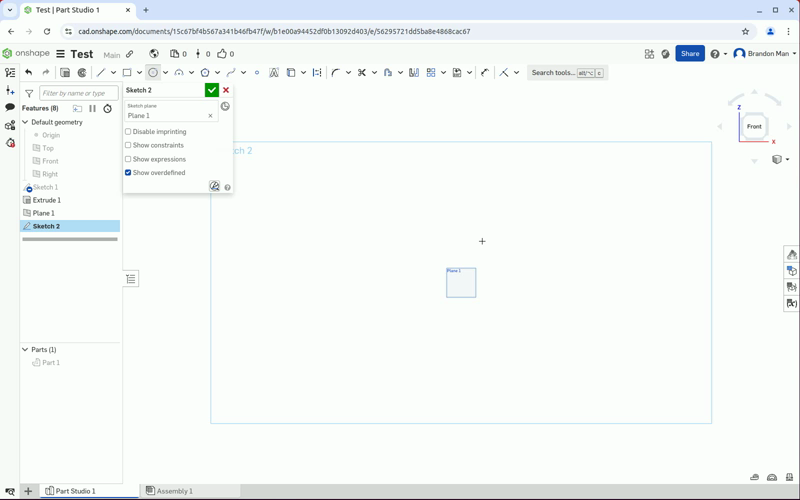
click(482, 240)
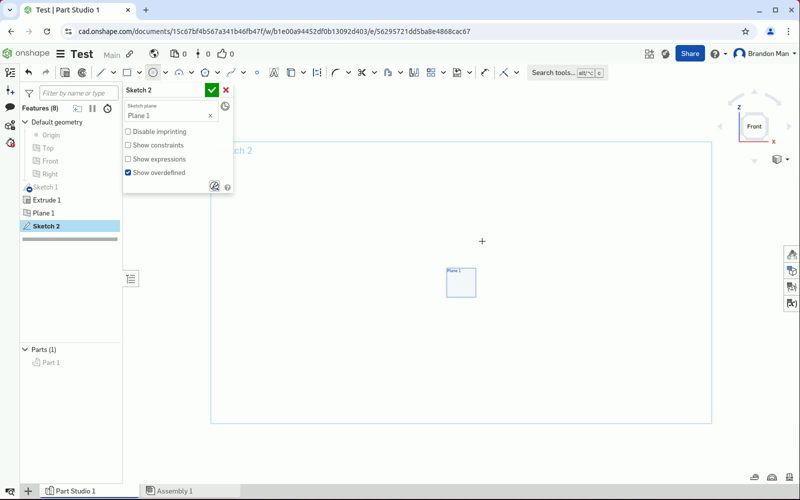
key_up(shift)
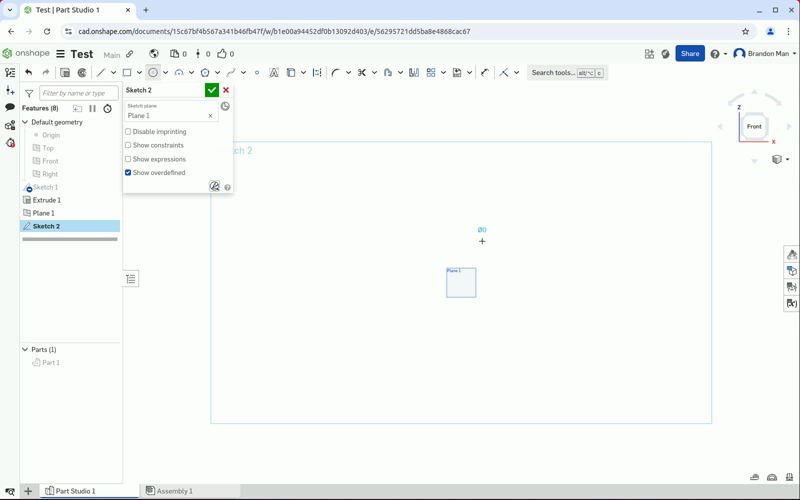
mouse_move(493, 240)
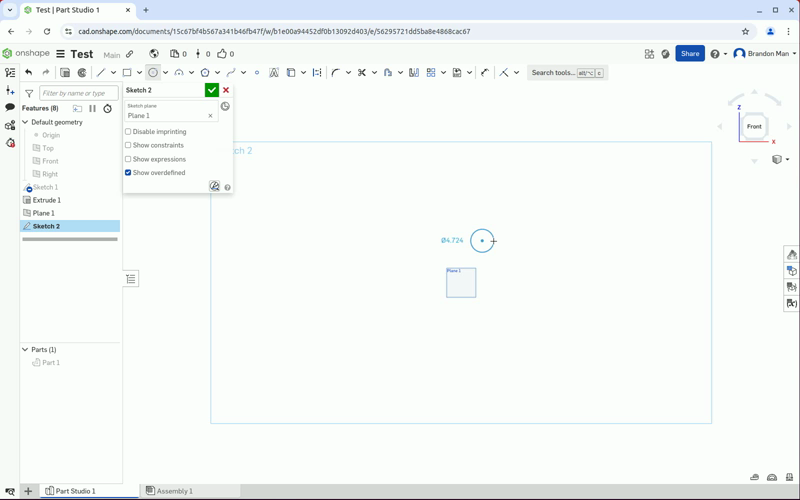
click(493, 240)
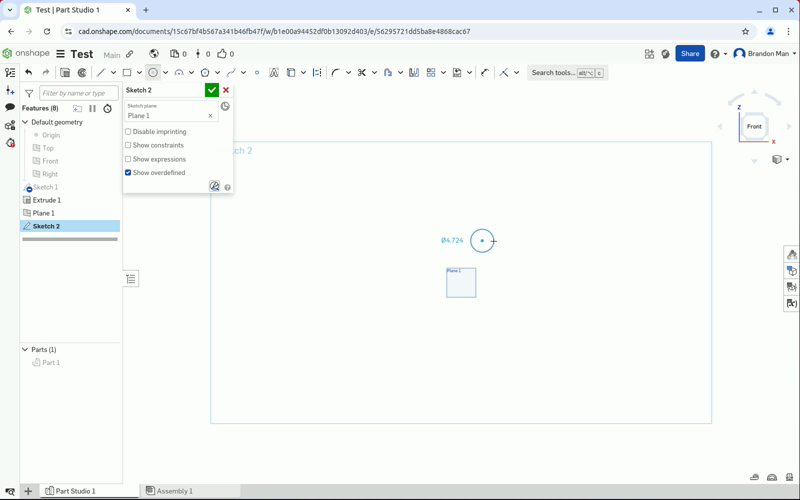
key(esc)
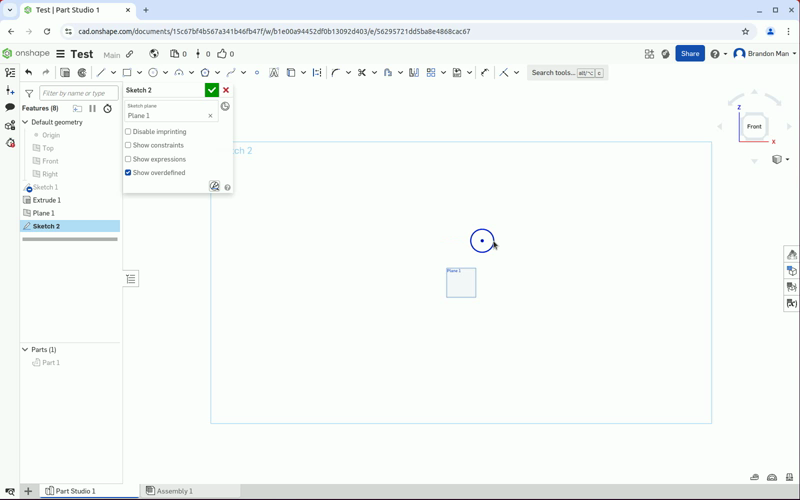
mouse_move(478, 249)
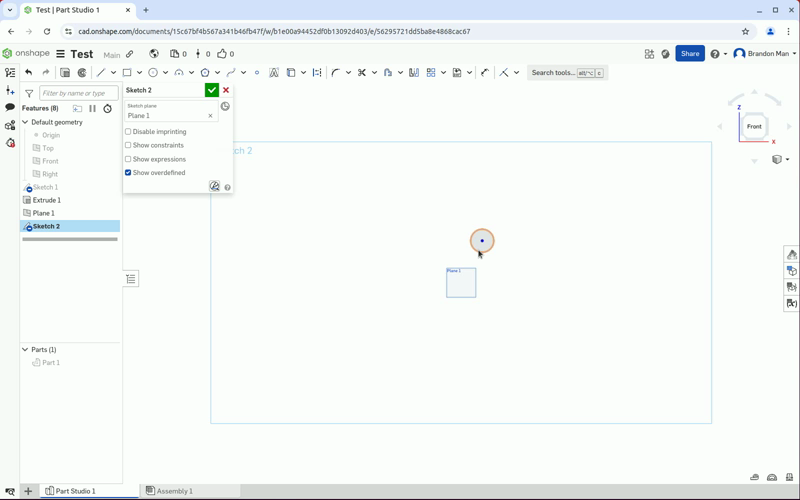
scroll(6)
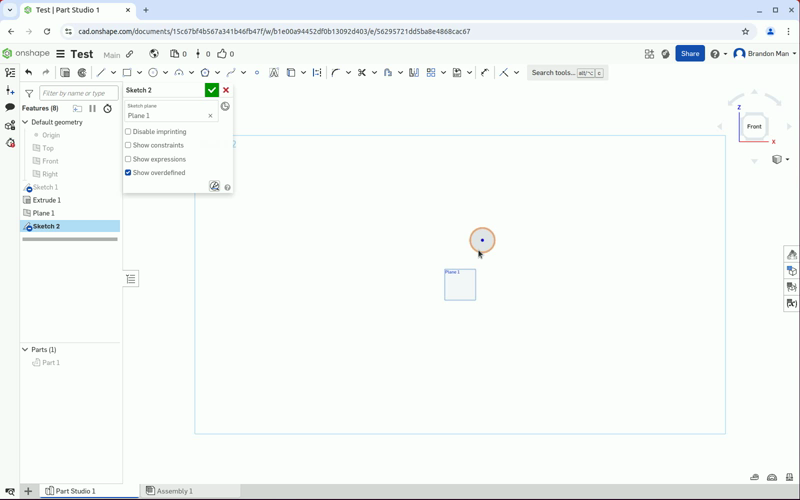
scroll(6)
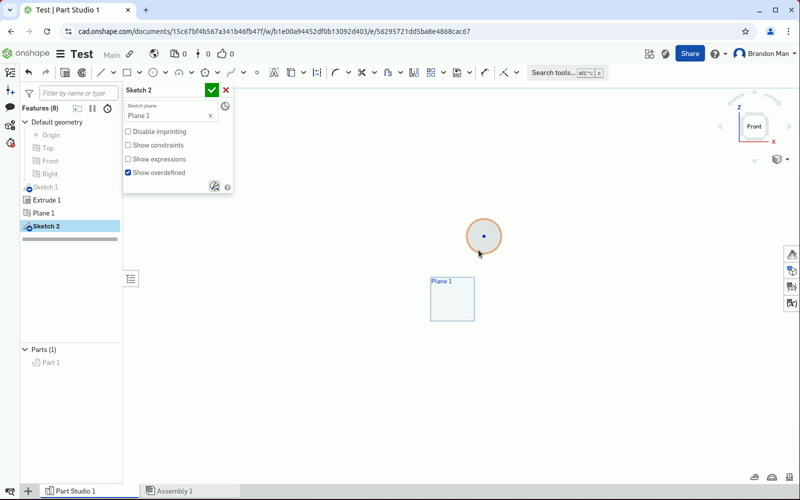
scroll(6)
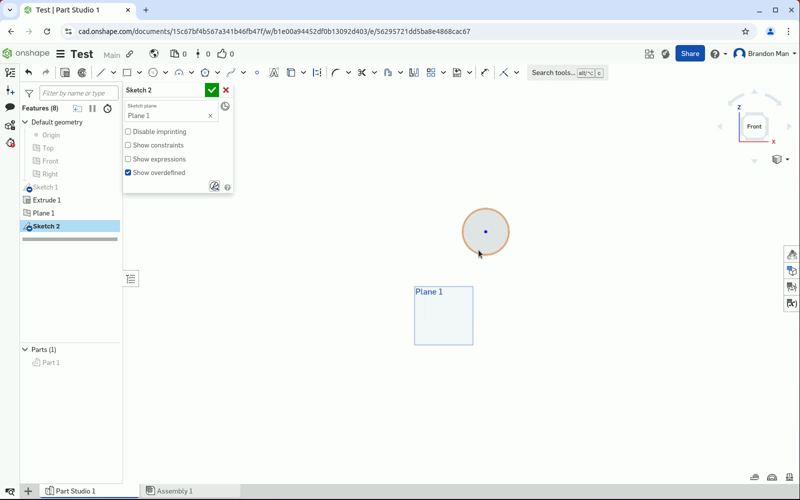
scroll(6)
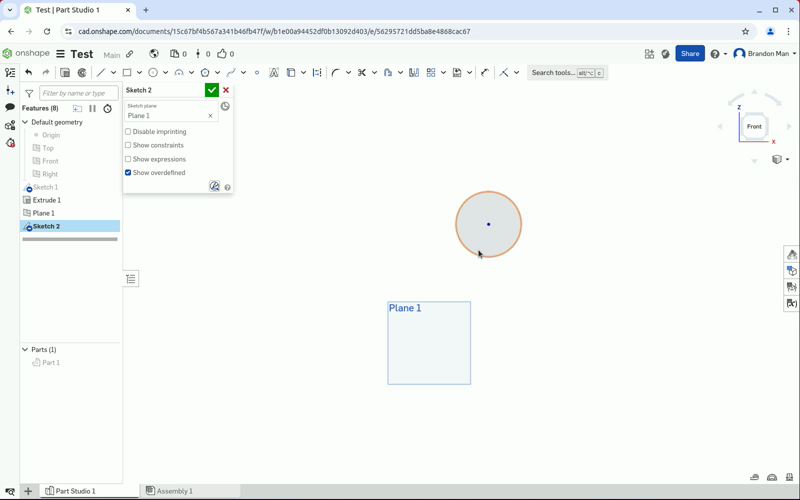
scroll(6)
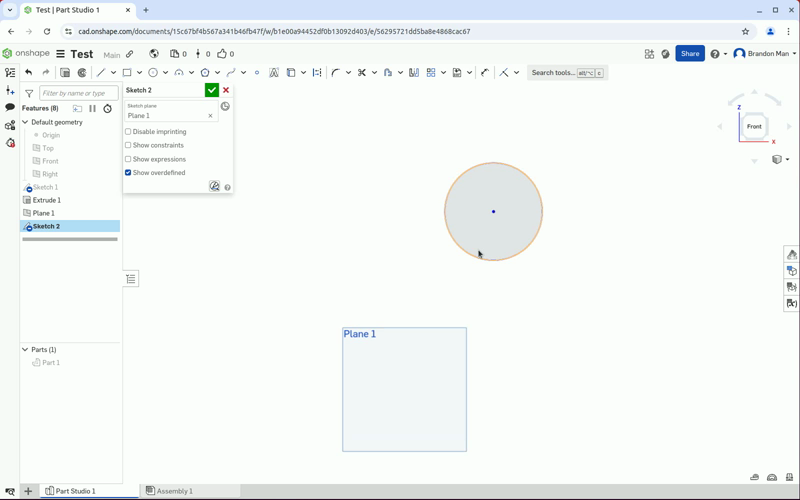
scroll(6)
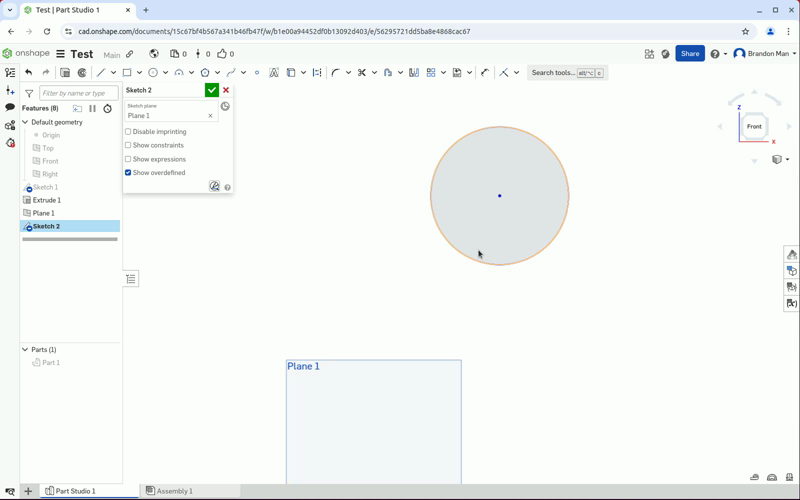
scroll(6)
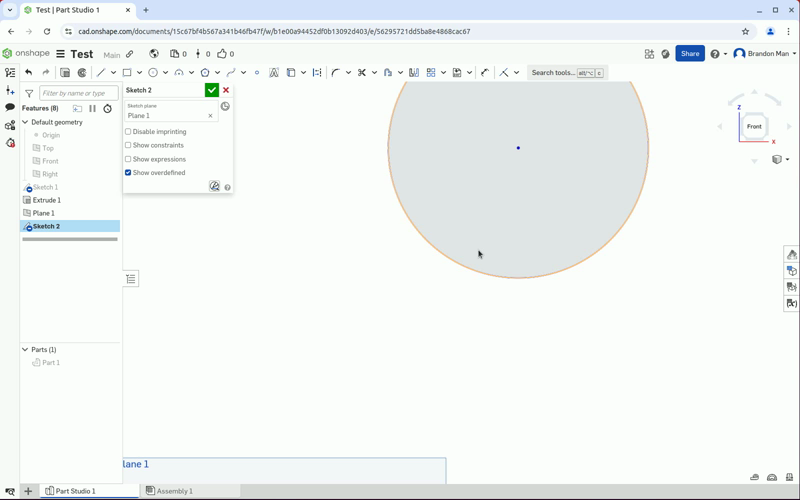
click(478, 249)
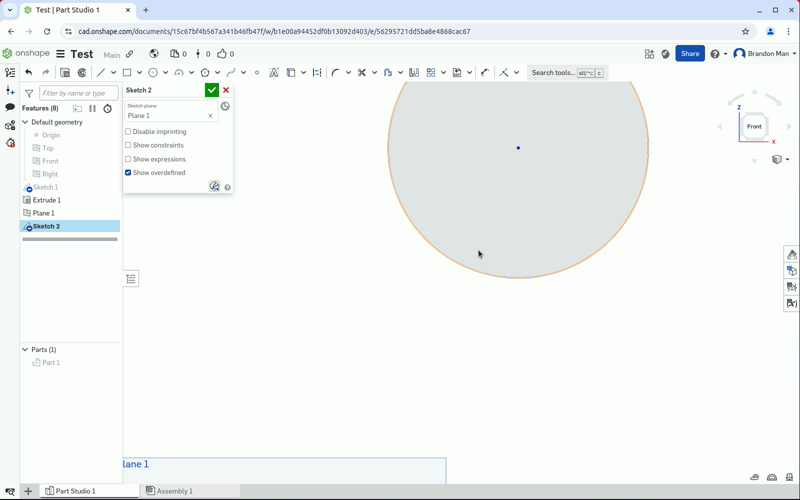
scroll(-6)
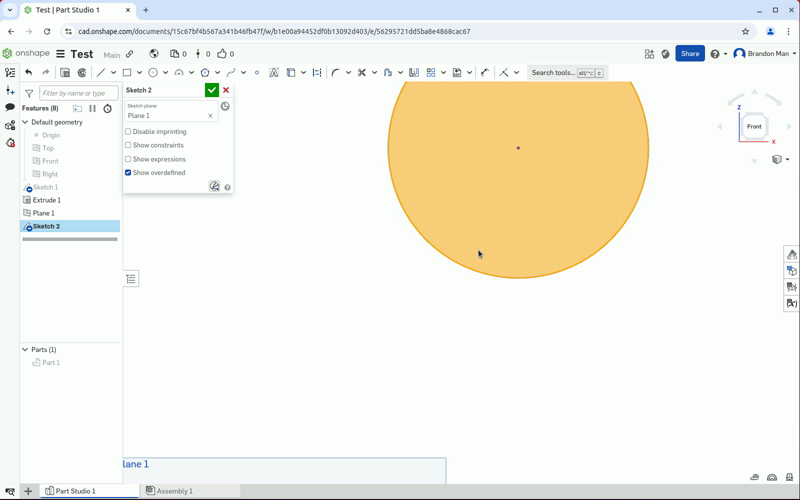
scroll(-6)
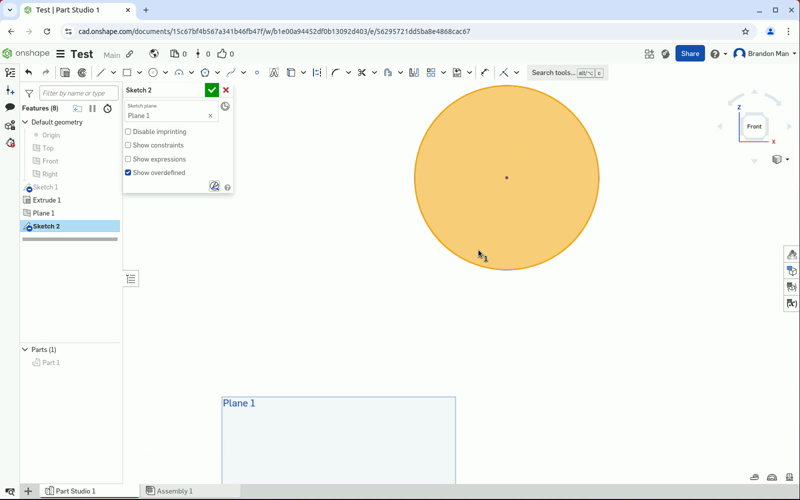
scroll(-6)
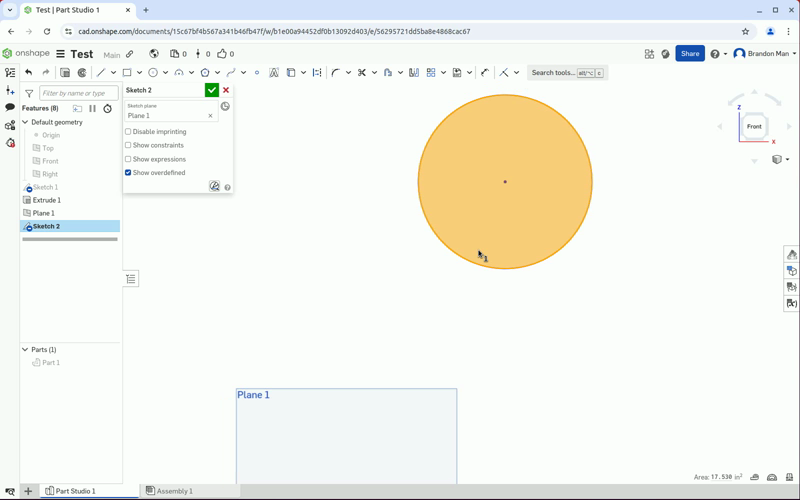
scroll(-6)
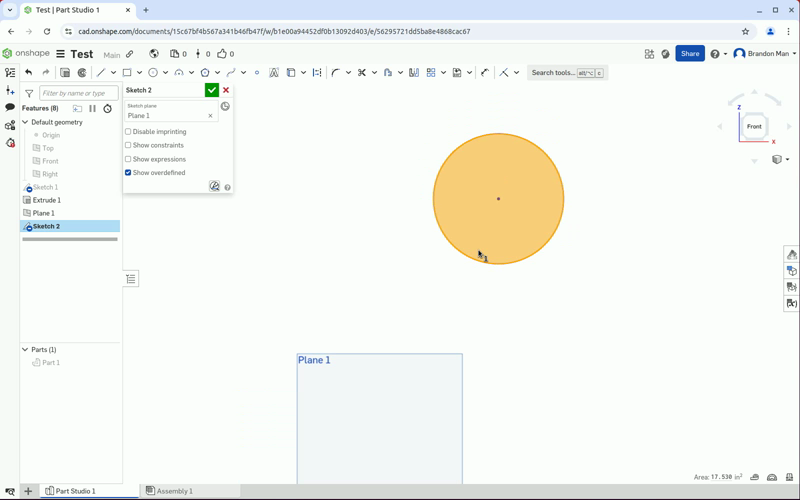
scroll(-6)
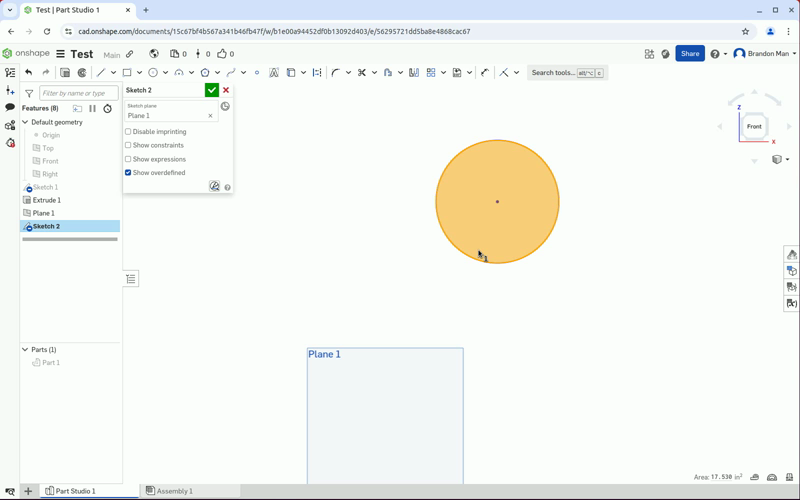
scroll(-6)
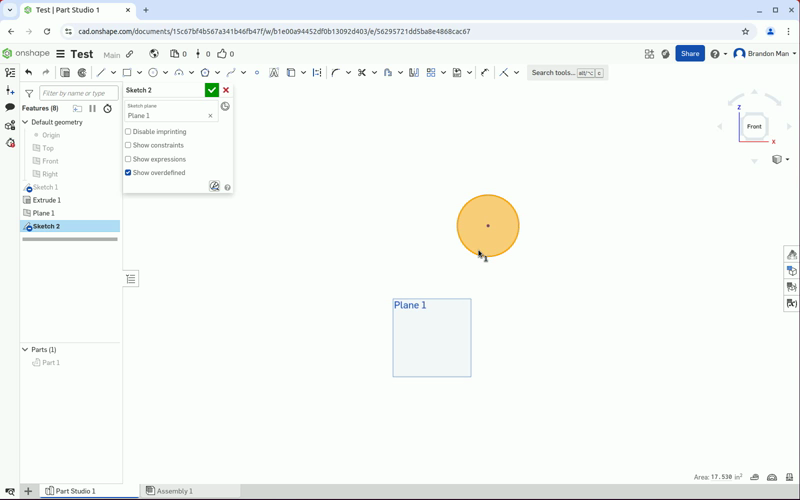
scroll(-6)
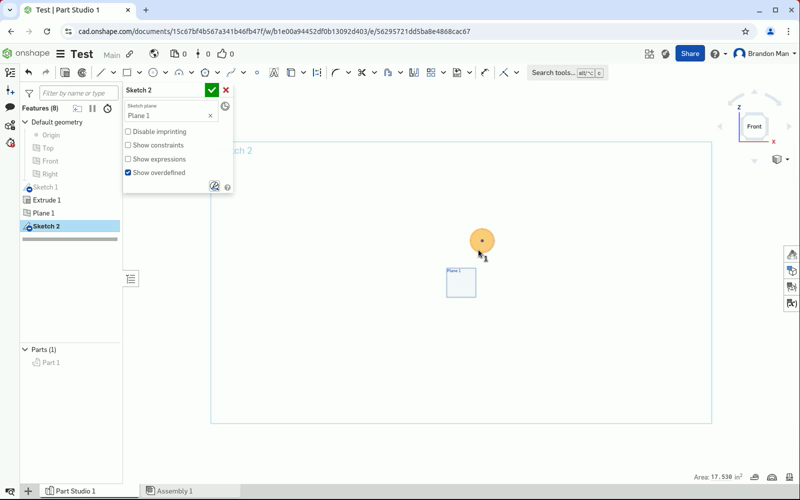
mouse_move(73, 352)
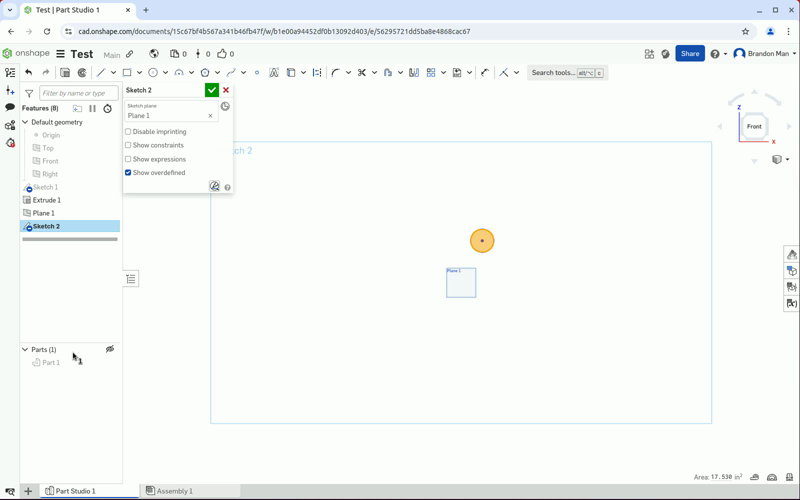
key(shift+y)
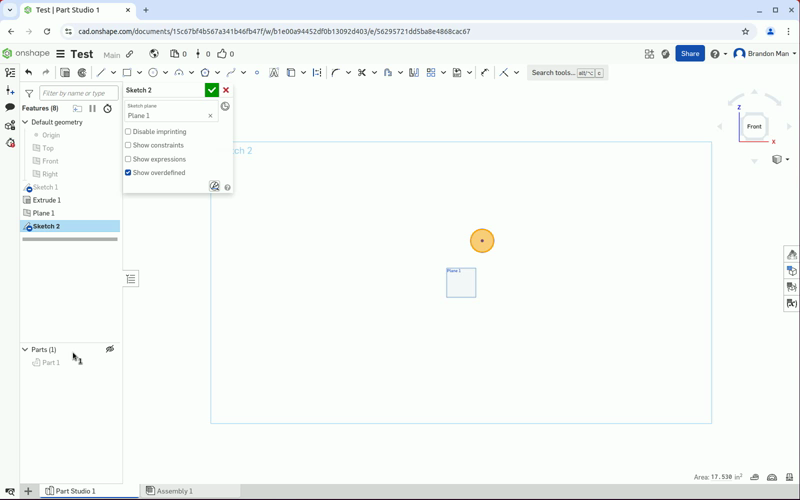
key(shift+e)
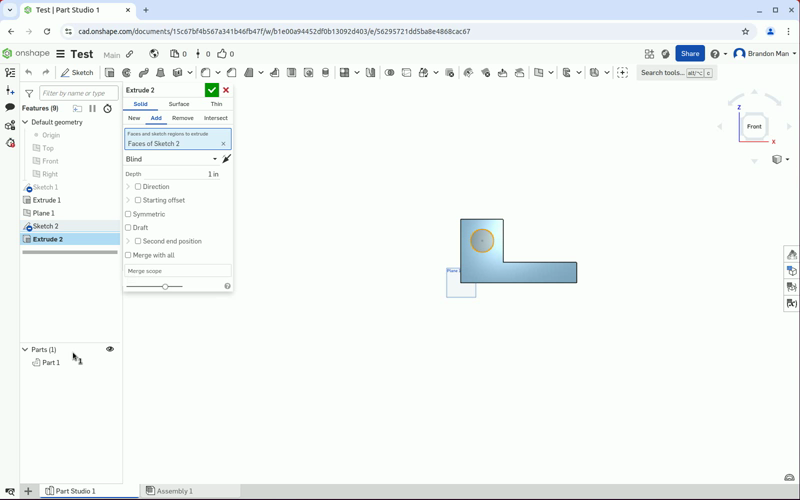
mouse_move(143, 106)
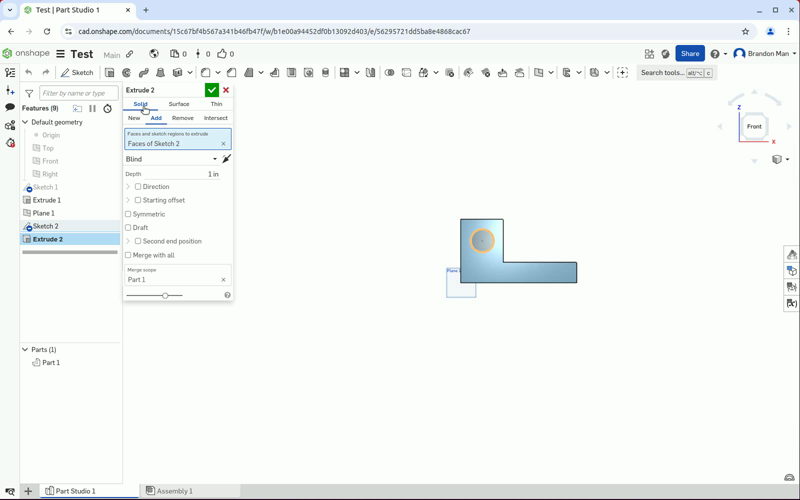
click(143, 106)
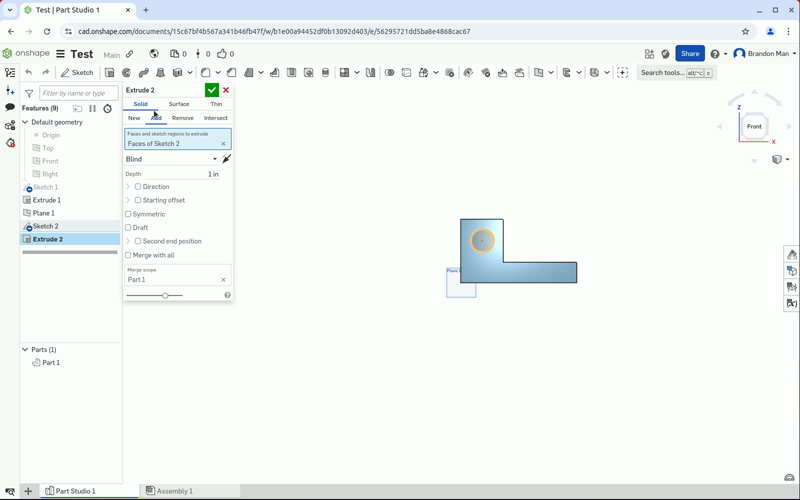
mouse_move(186, 120)
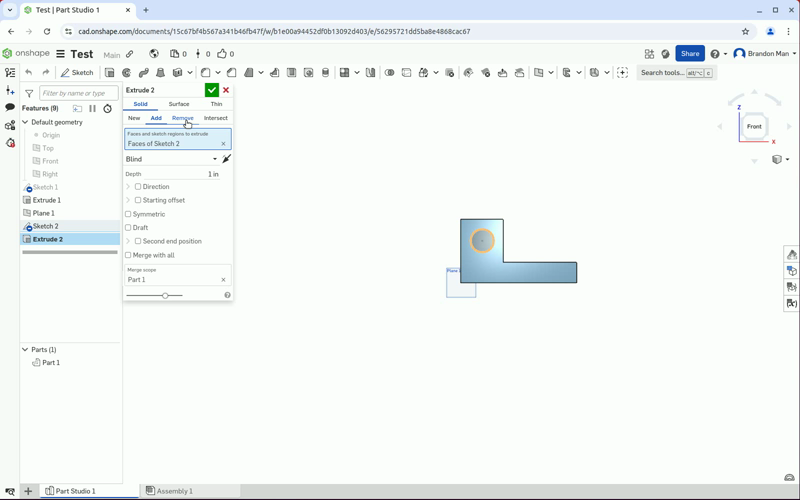
click(186, 120)
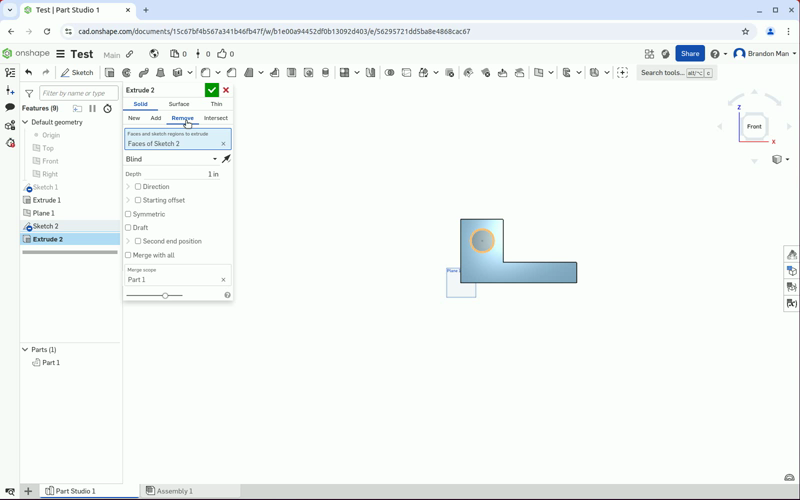
key(tab, 4)
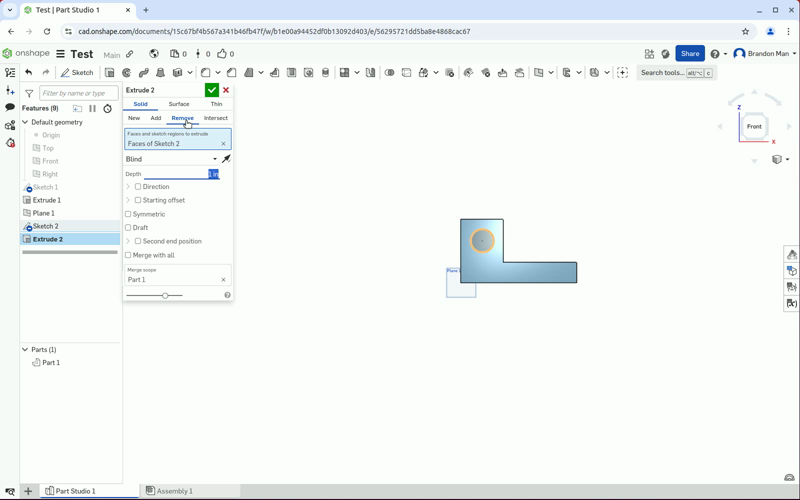
text(8.666)
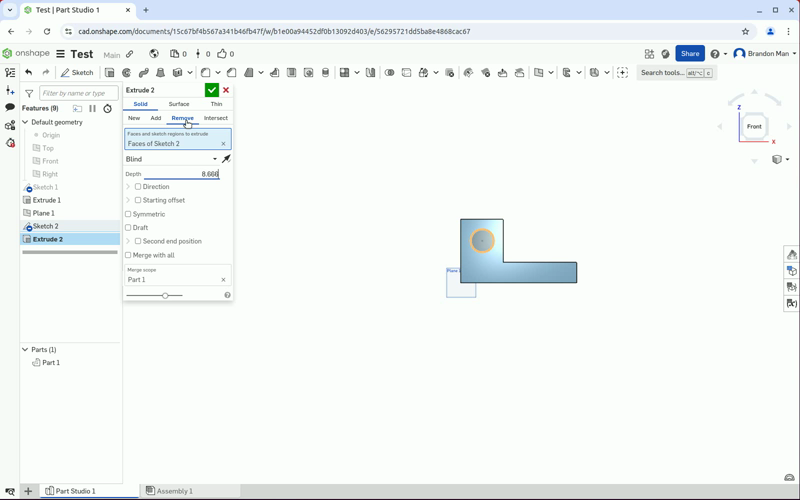
key(tab, 6)
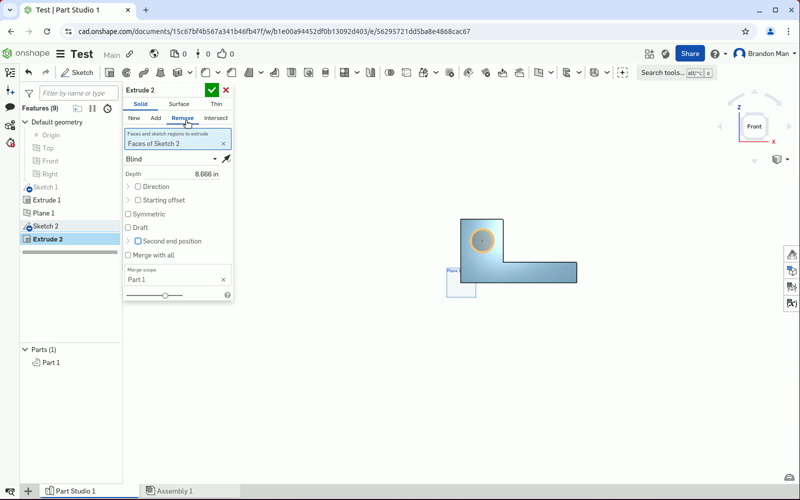
key(space)
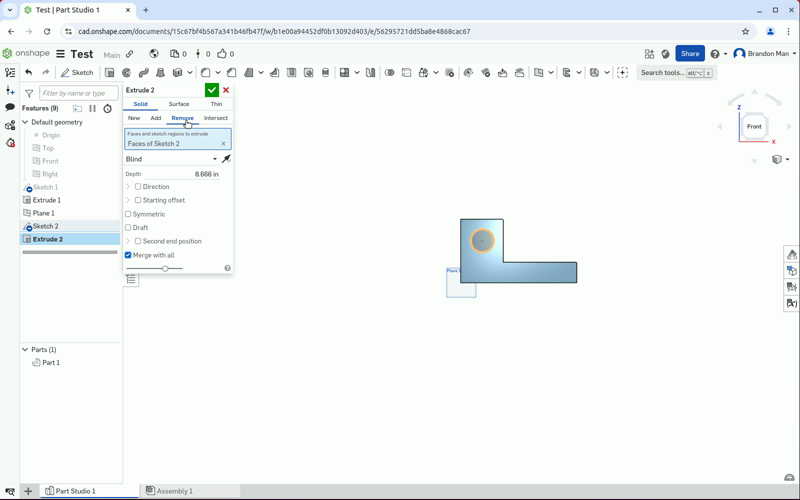
key(enter)
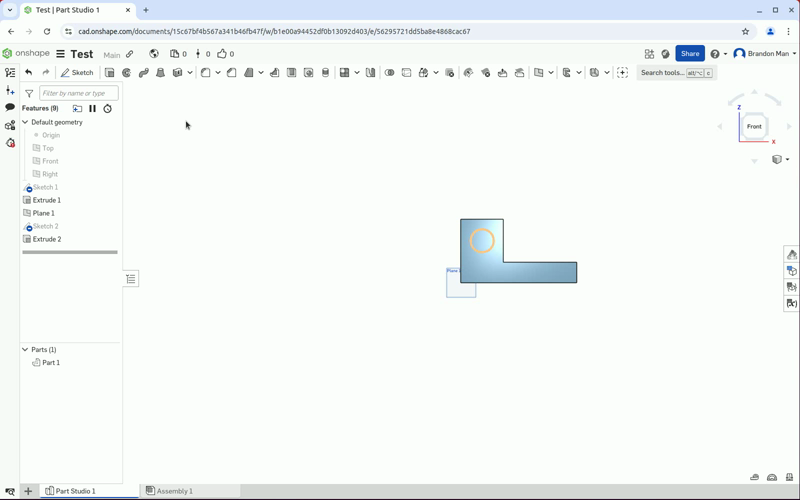
key(shift+h)
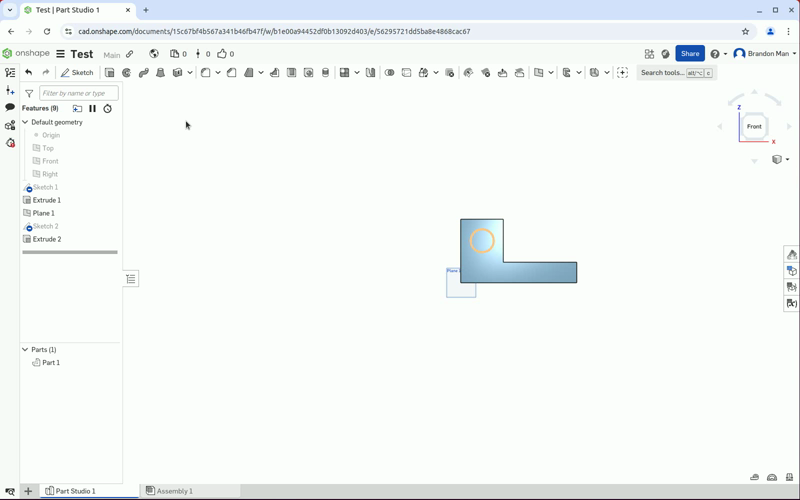
key(shift+h)
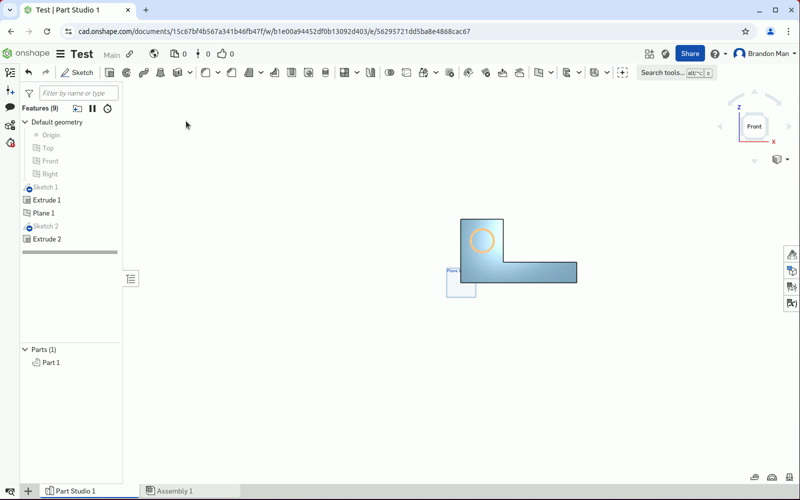
key(shift+7)
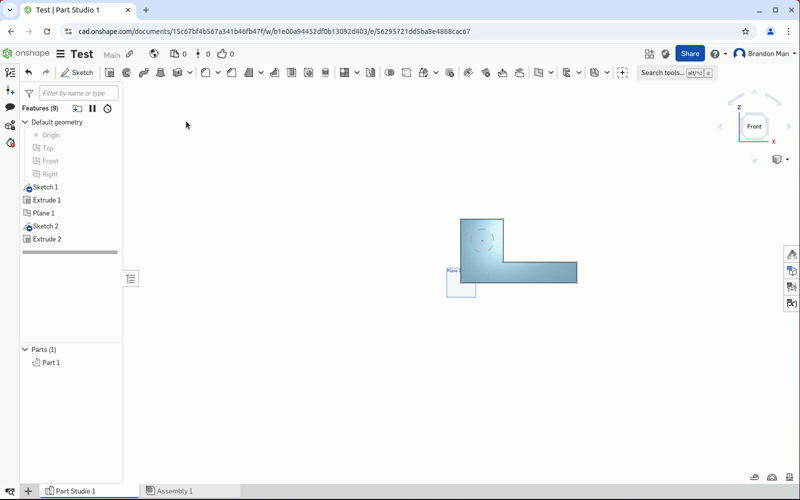
key(left, 2)
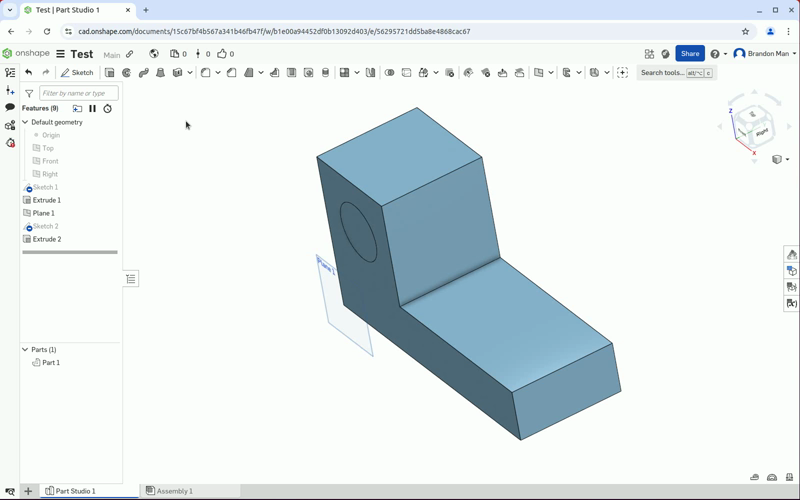
key(down, 2)
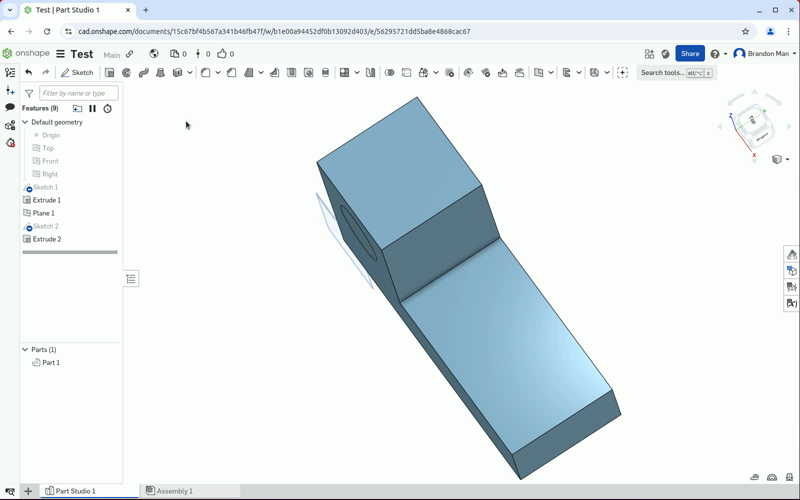
key(up, 2)
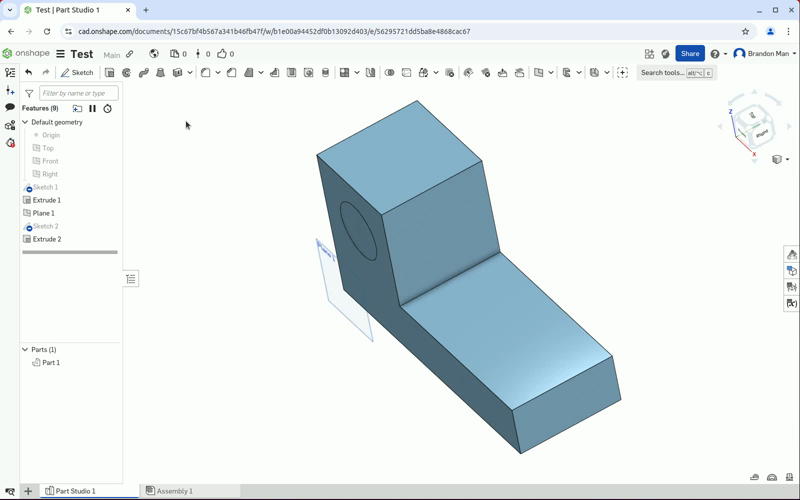
key(right, 2)
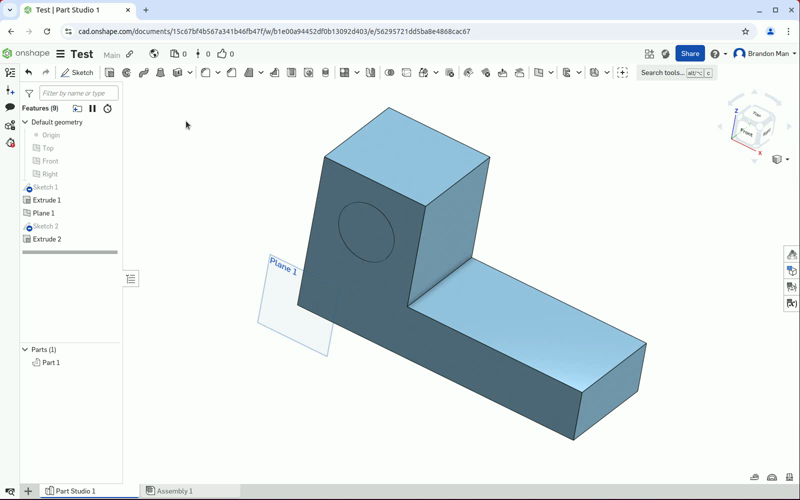
mouse_move(73, 189)
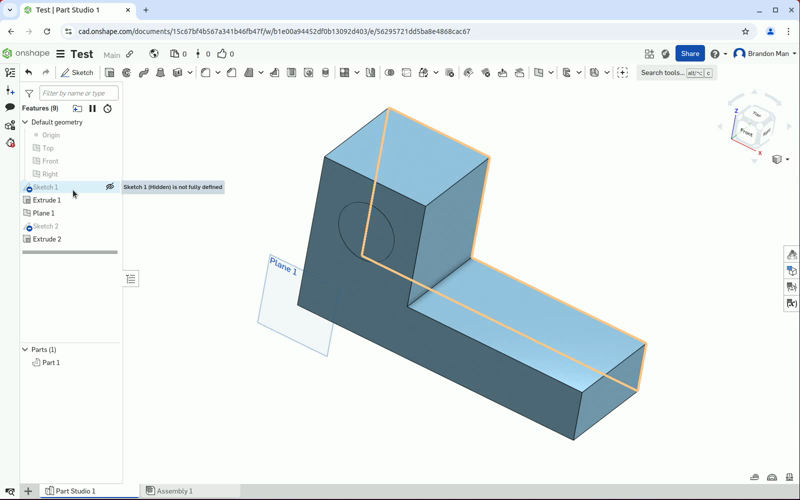
click(73, 189)